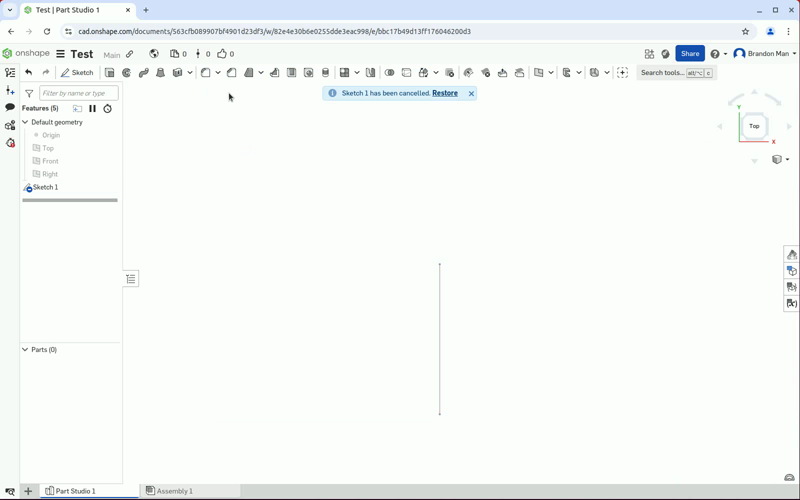
key(shift+h)
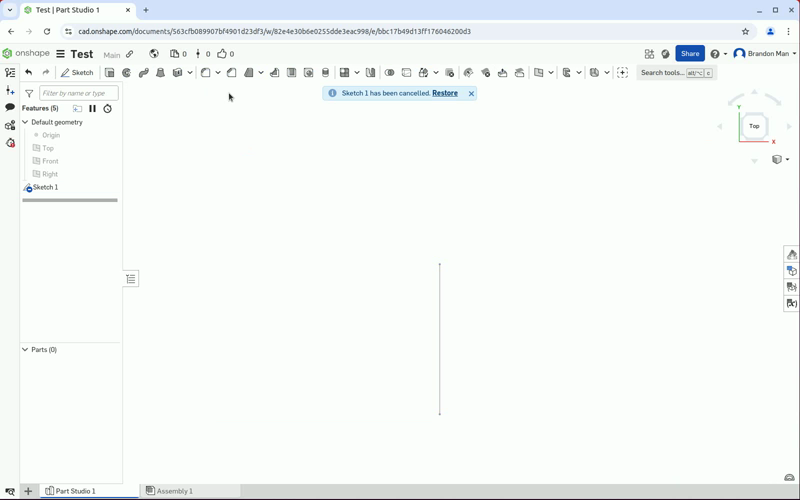
key(shift+s)
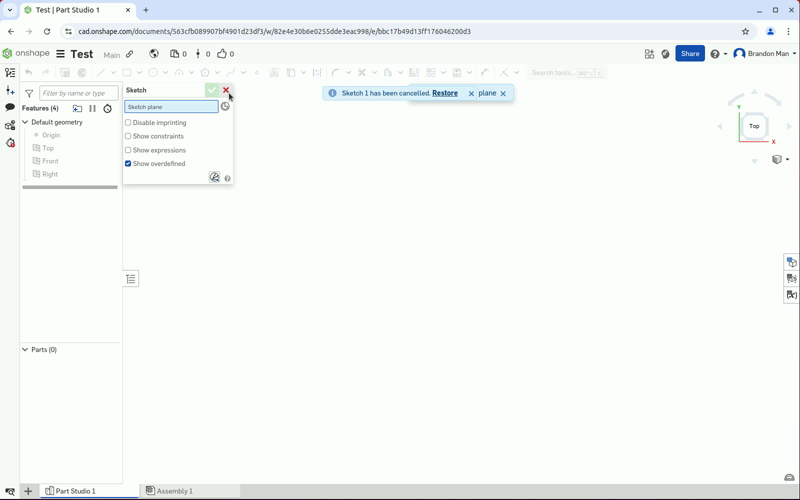
mouse_move(73, 150)
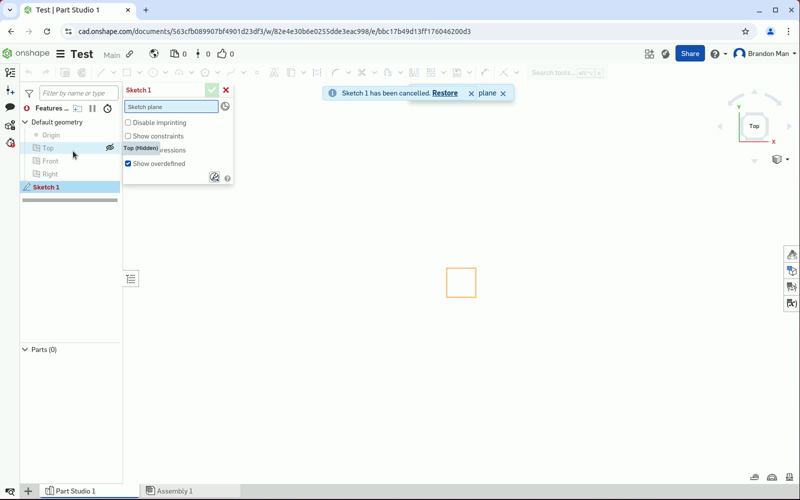
click(73, 150)
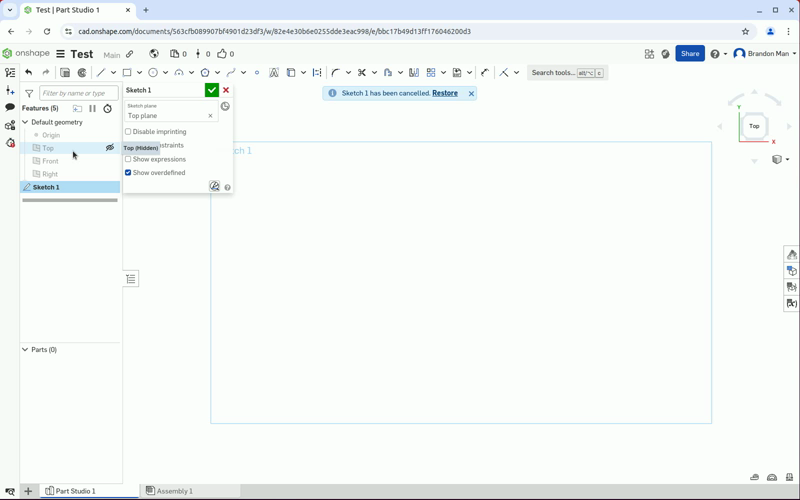
mouse_move(73, 352)
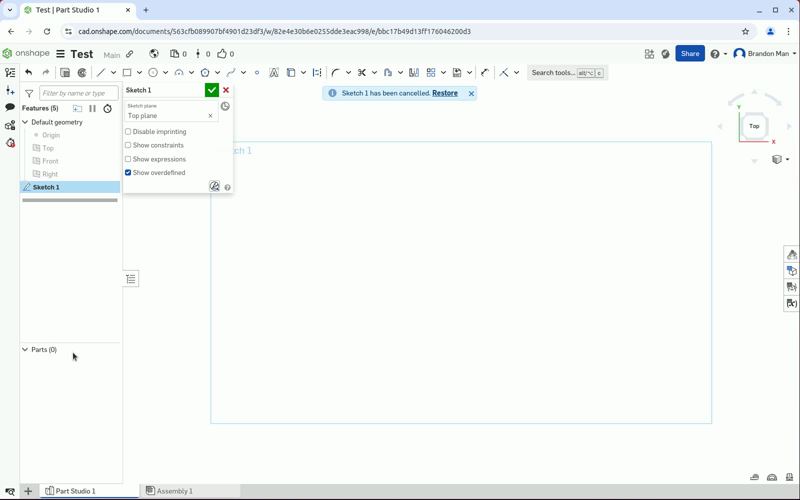
key(y)
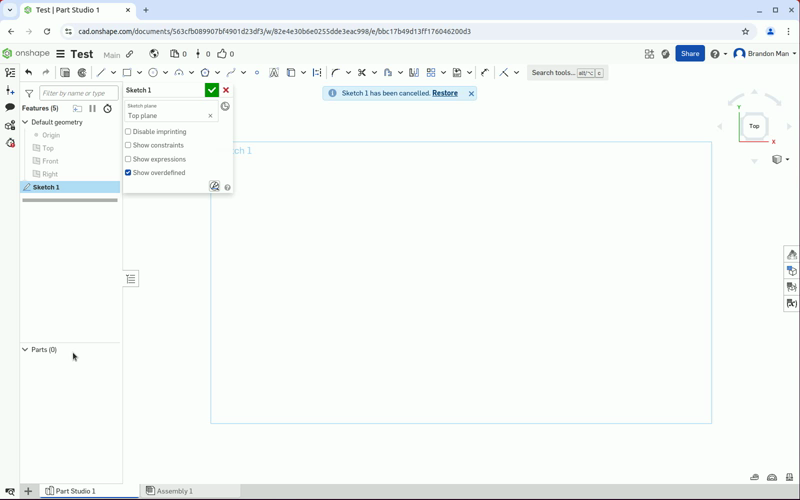
key(l)
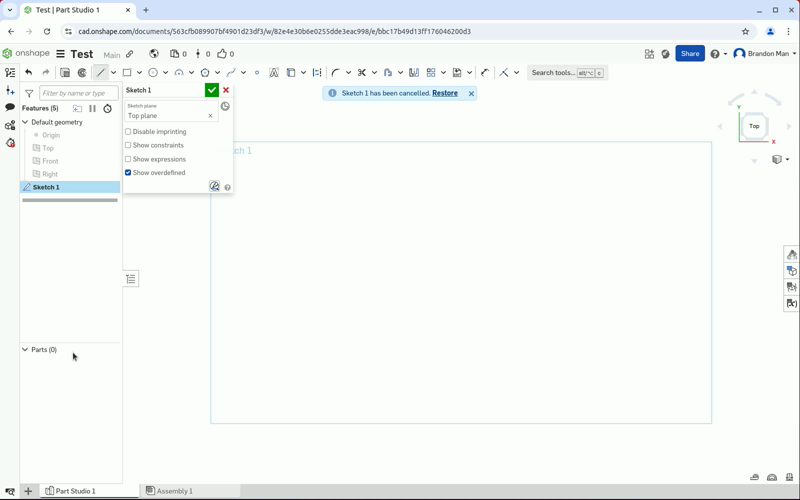
key_down(shift)
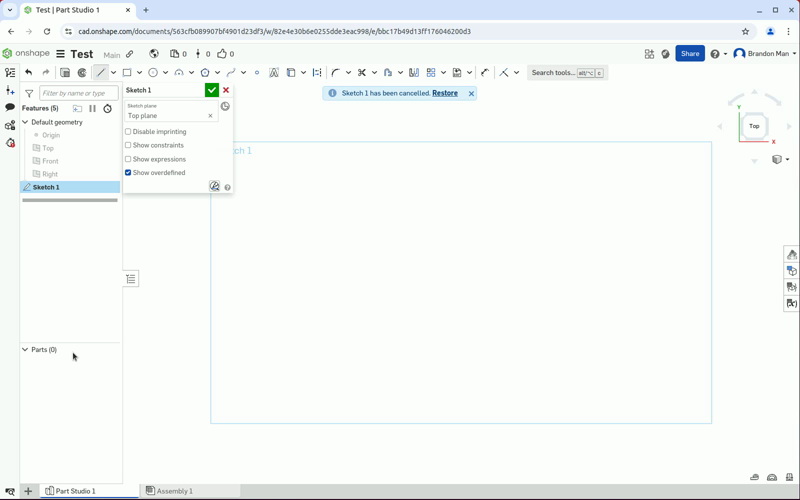
mouse_move(460, 314)
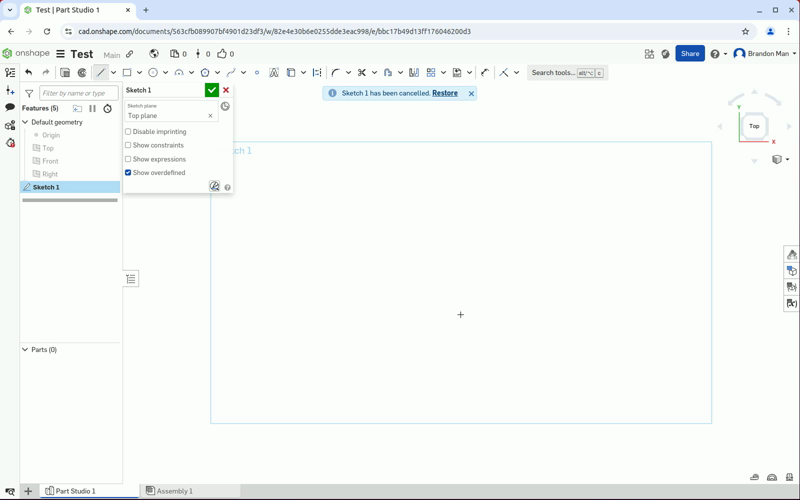
click(460, 314)
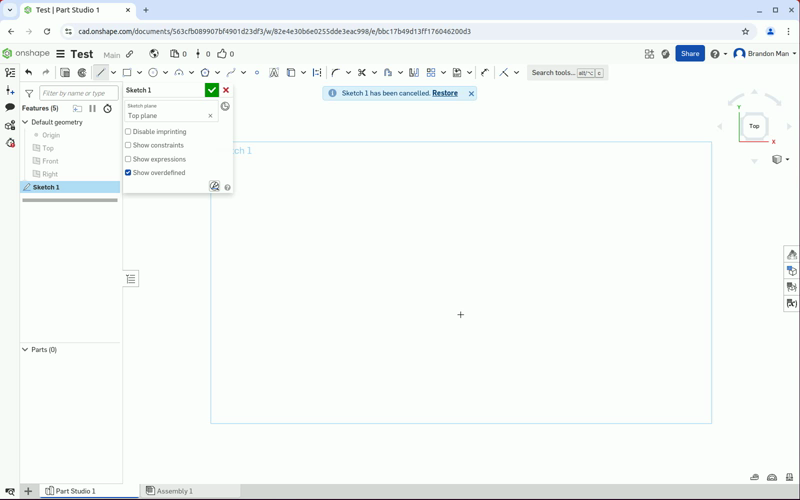
key_up(shift)
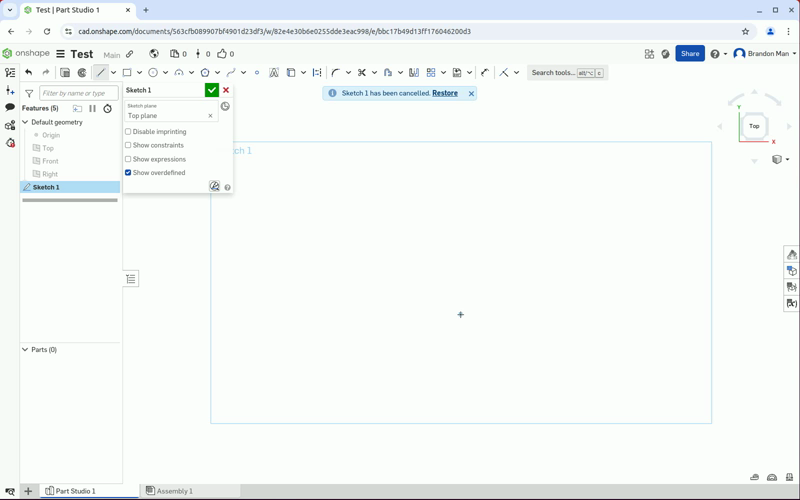
key_down(shift)
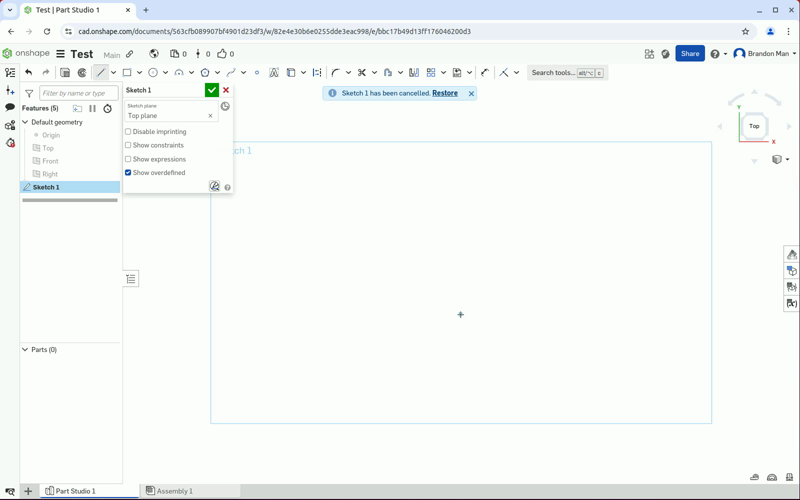
mouse_move(490, 314)
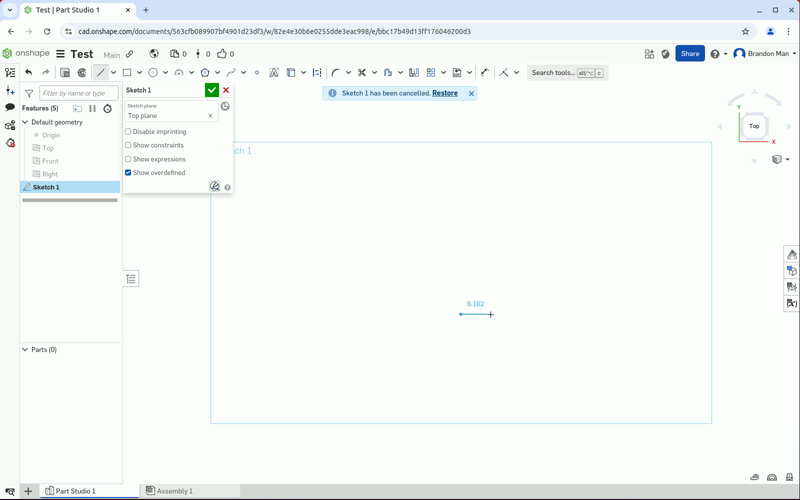
mouse_move(492, 314)
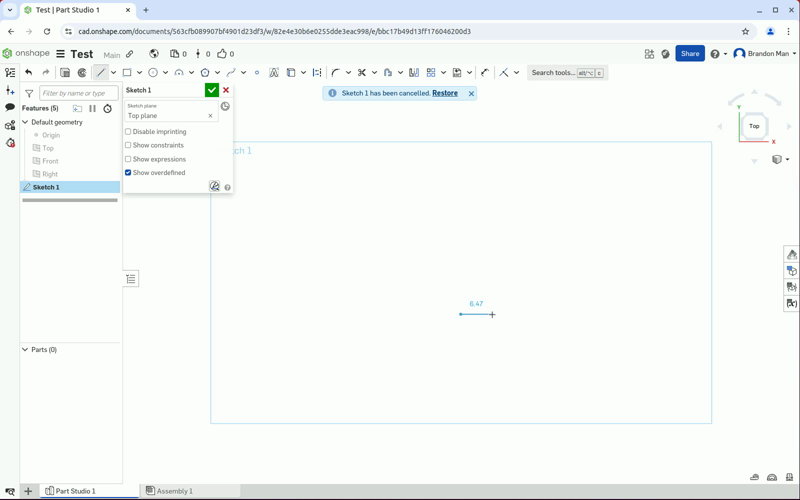
click(492, 314)
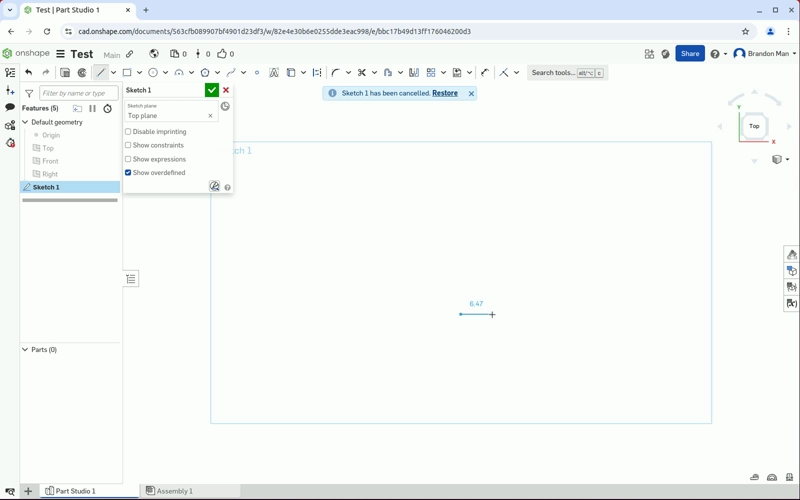
key_up(shift)
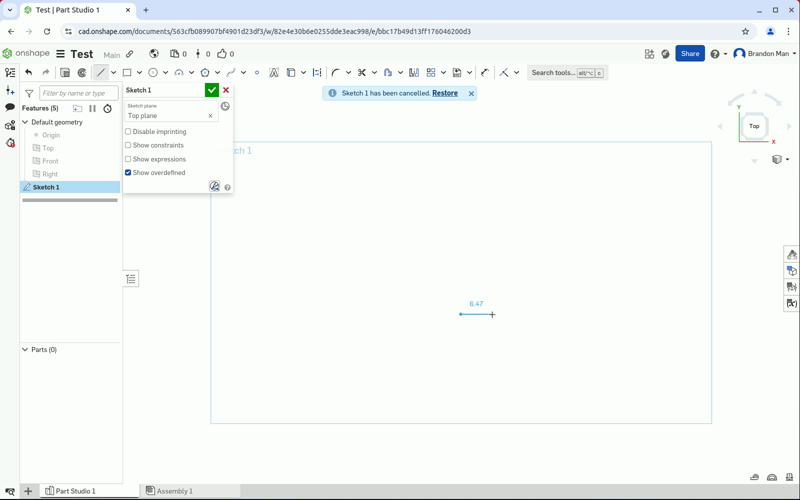
key_down(shift)
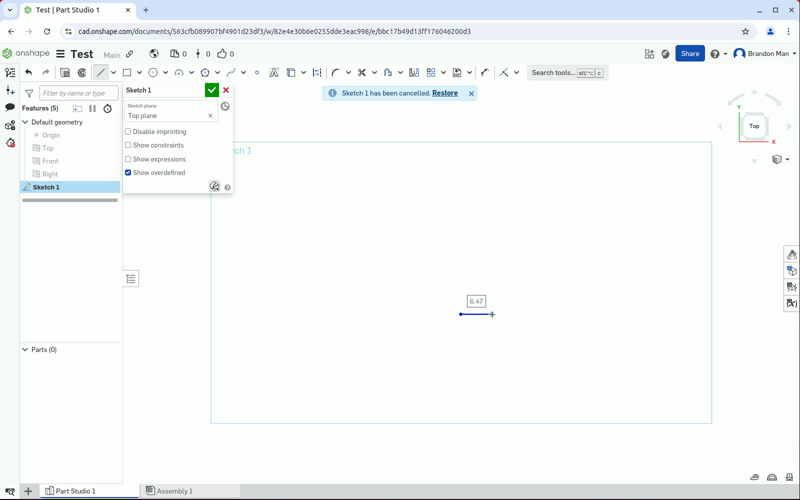
mouse_move(522, 314)
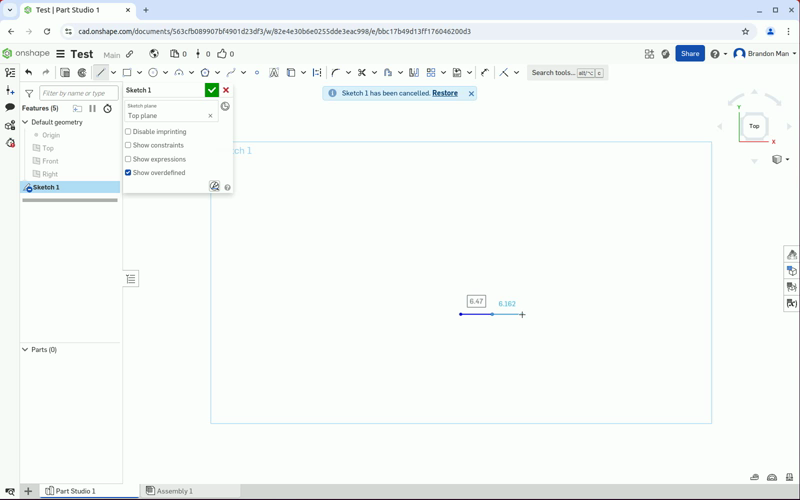
mouse_move(492, 282)
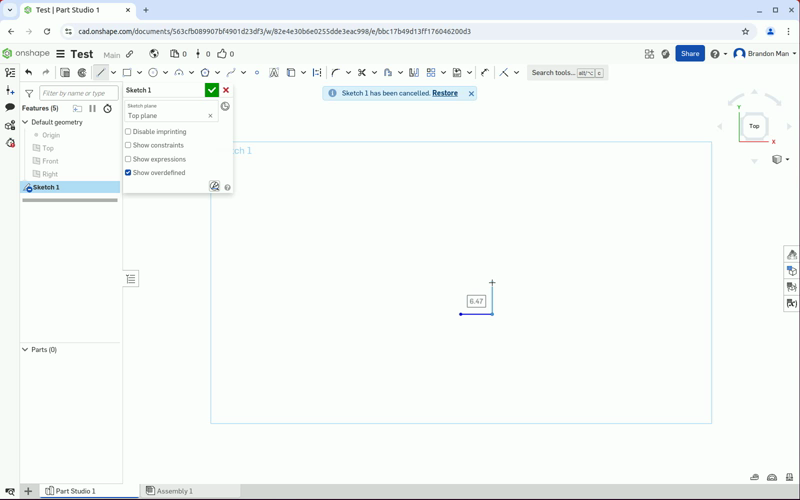
click(492, 282)
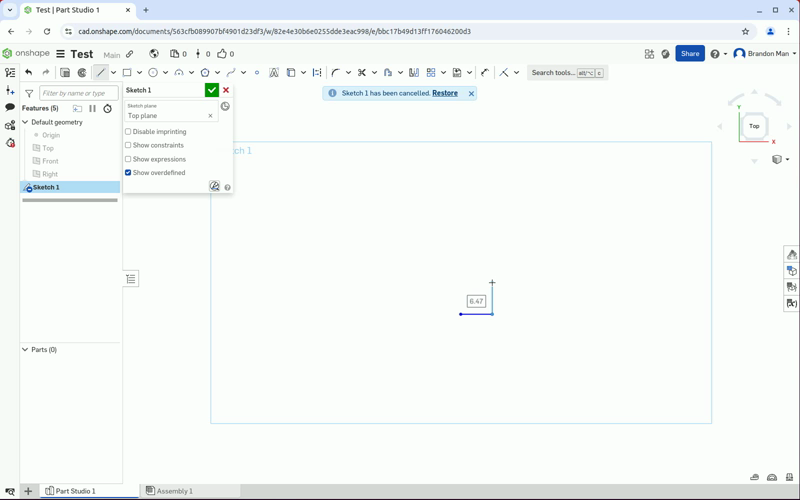
key_up(shift)
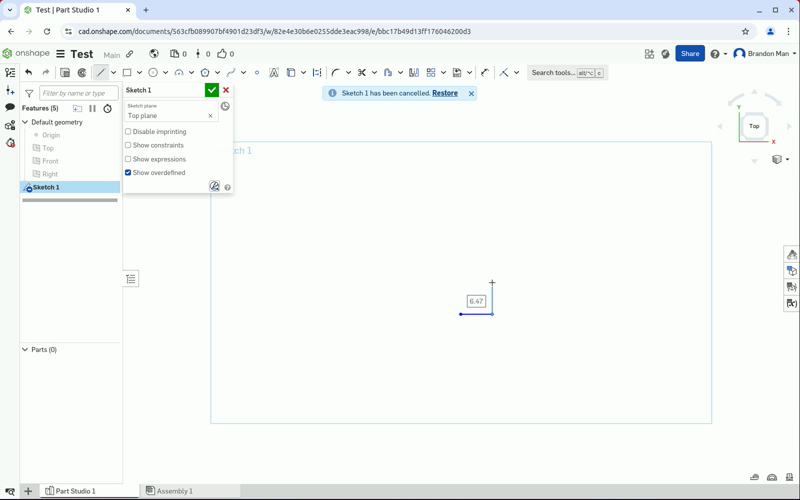
key_down(shift)
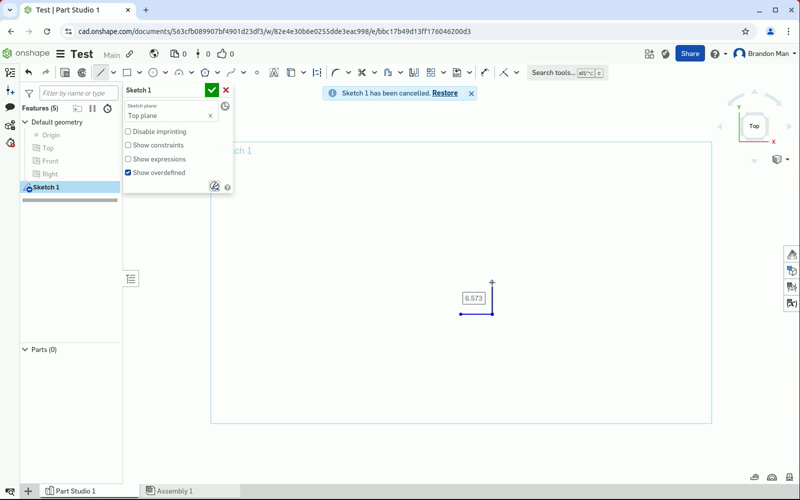
mouse_move(522, 282)
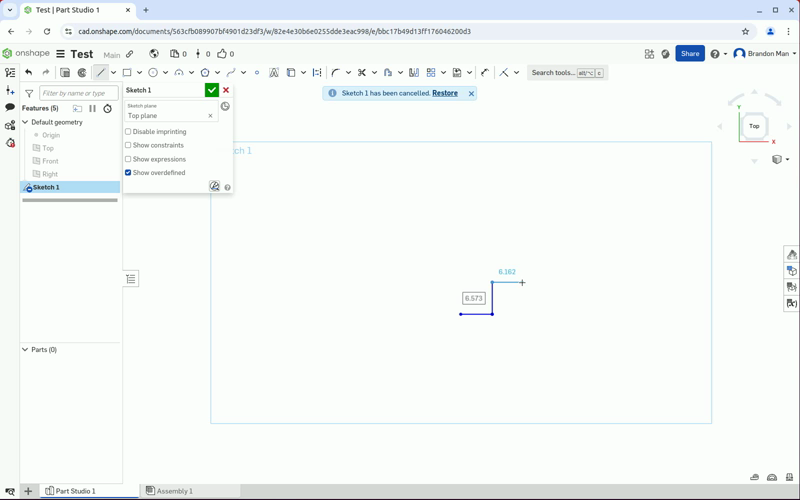
mouse_move(460, 282)
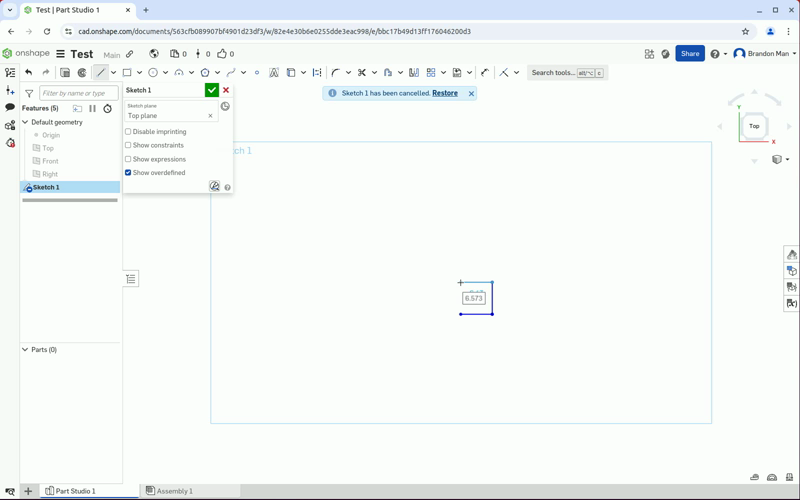
click(460, 282)
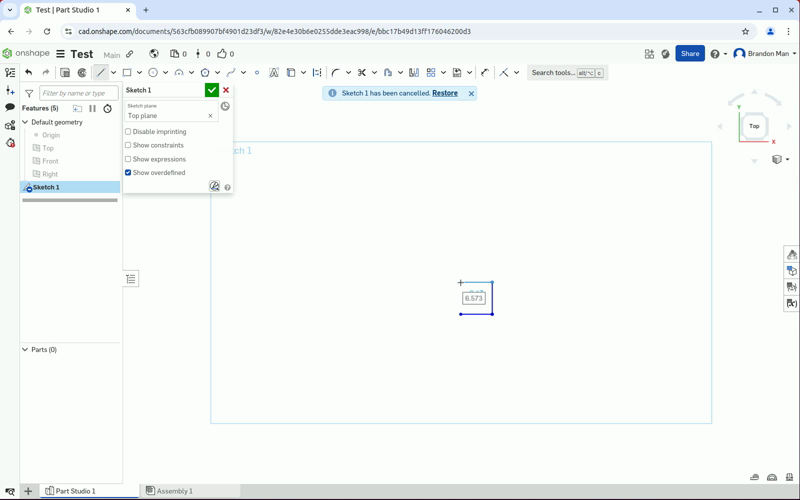
key_up(shift)
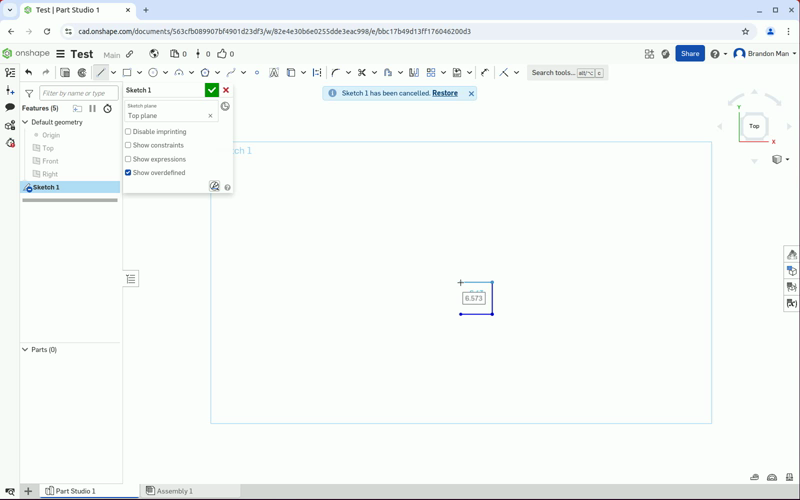
mouse_move(490, 282)
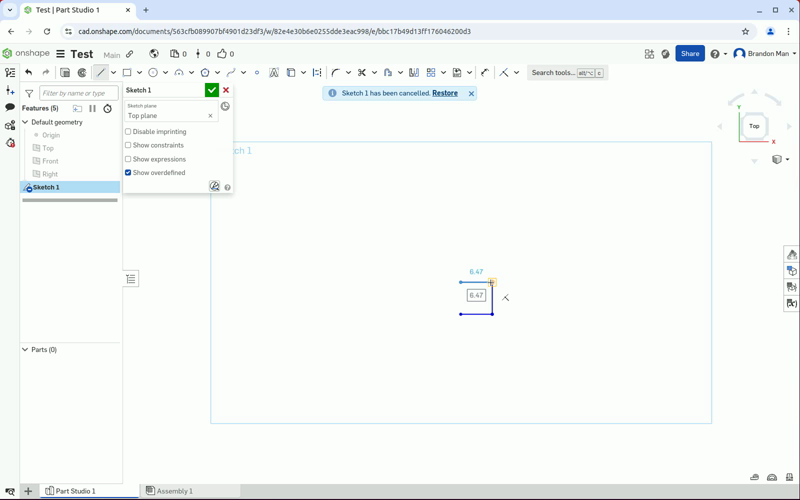
key_down(shift)
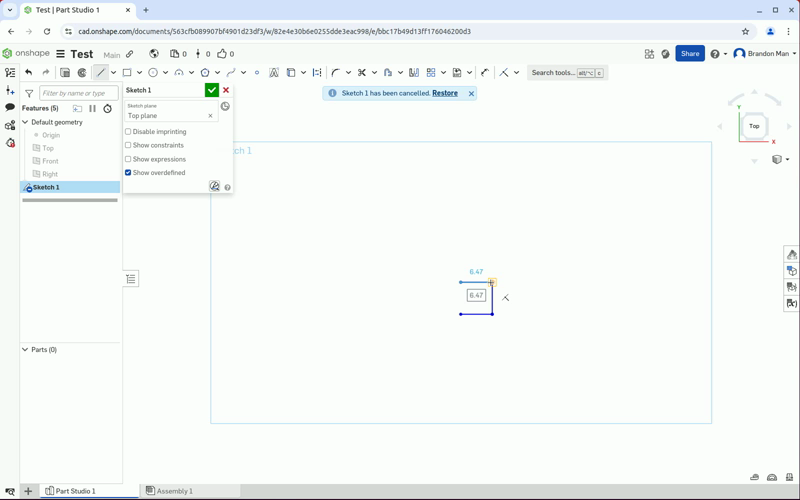
mouse_move(460, 314)
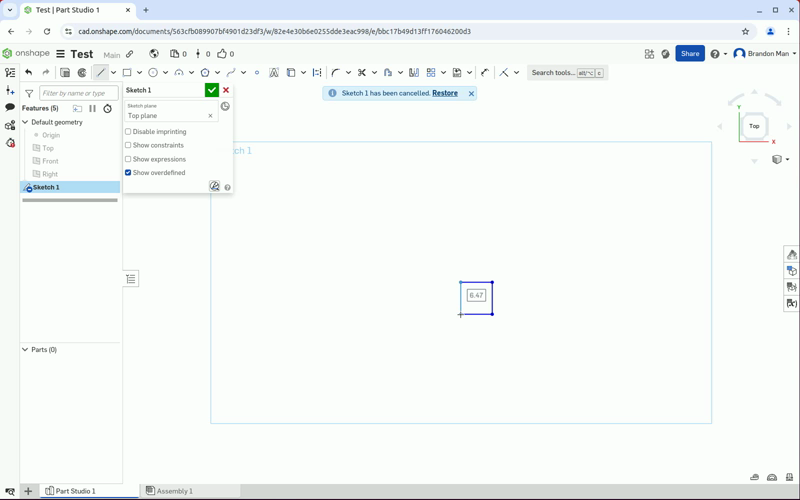
key_up(shift)
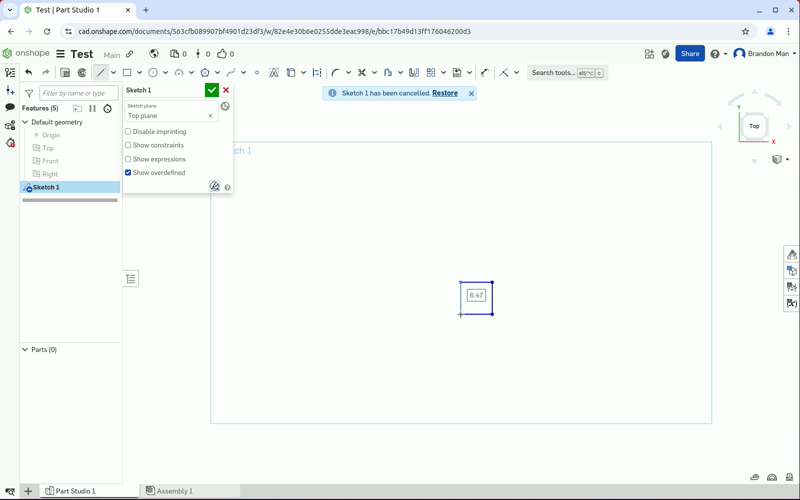
click(460, 314)
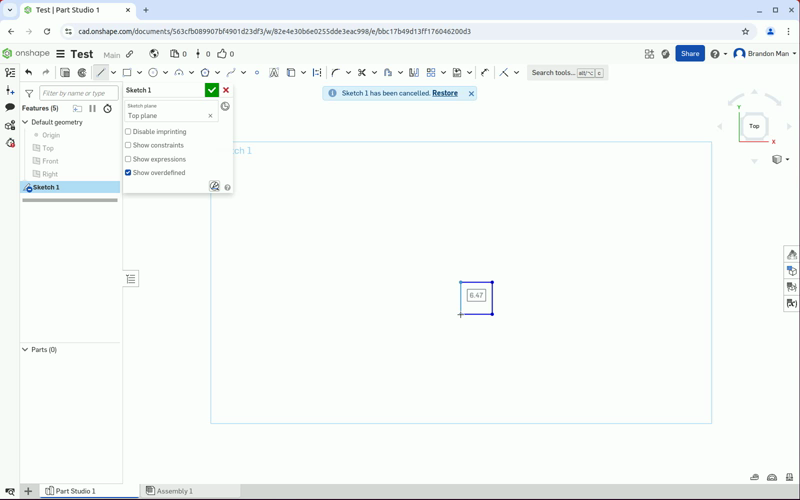
key(esc)
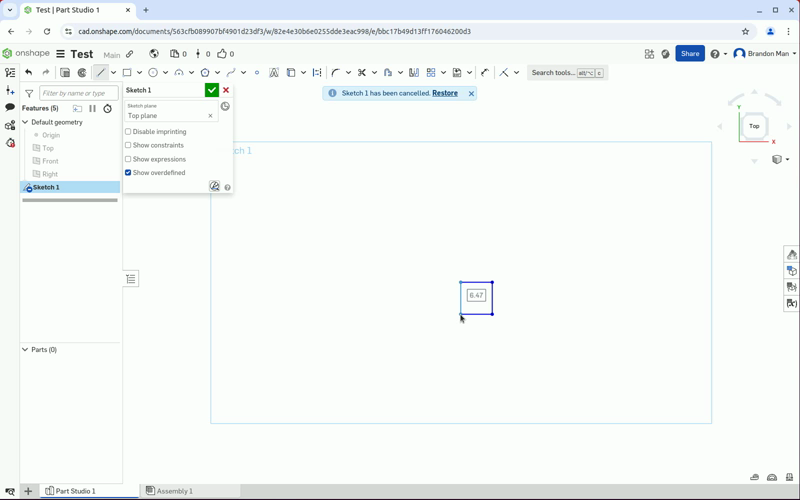
mouse_move(476, 307)
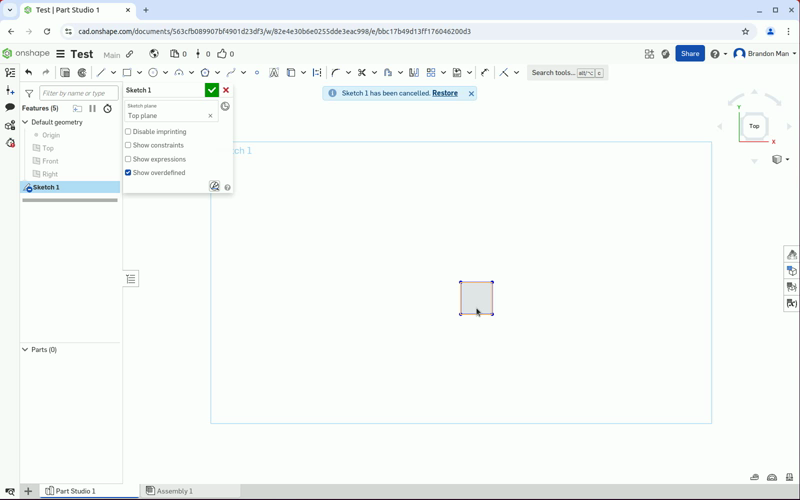
scroll(6)
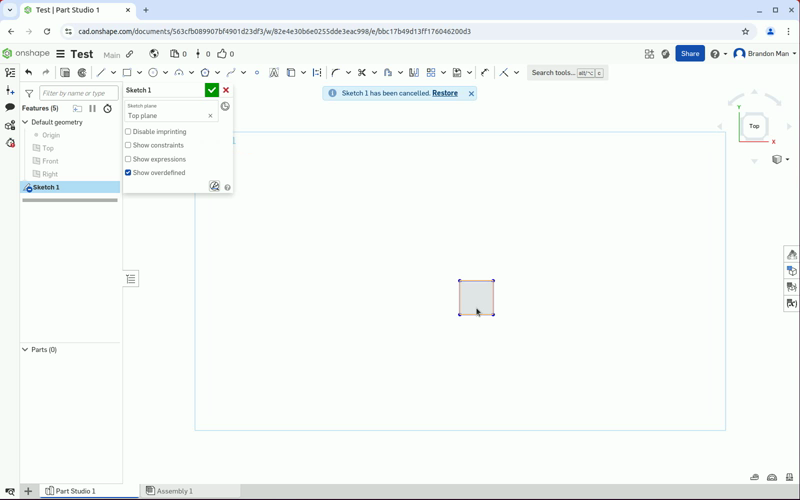
scroll(6)
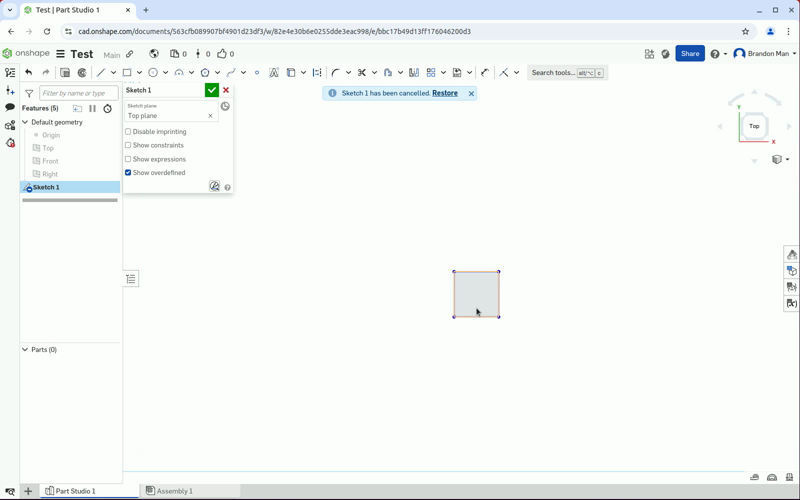
scroll(6)
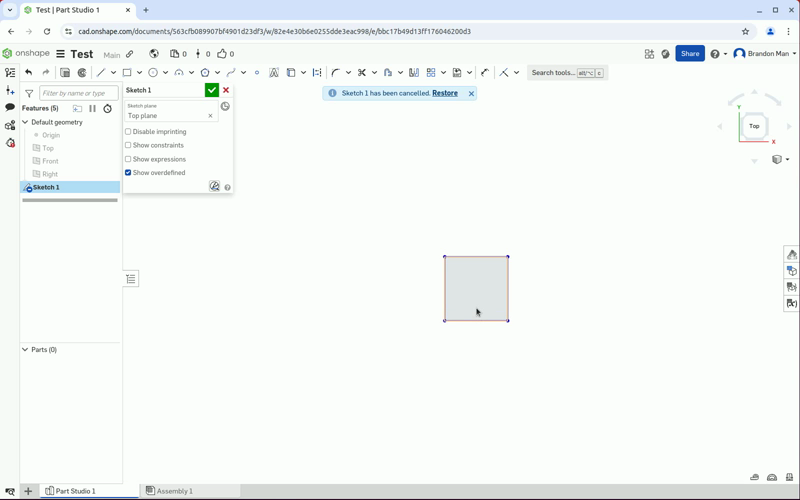
scroll(6)
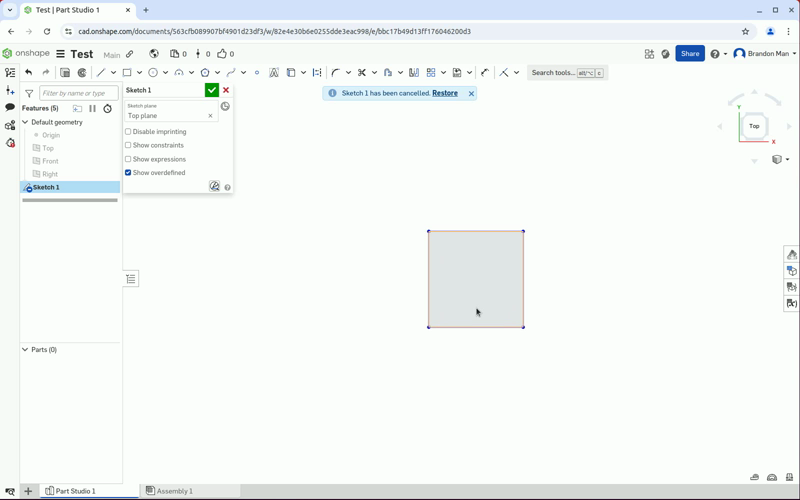
scroll(6)
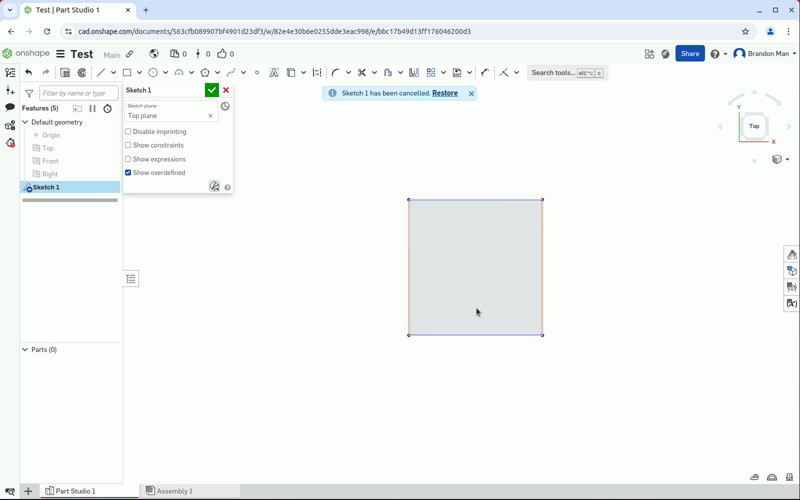
scroll(6)
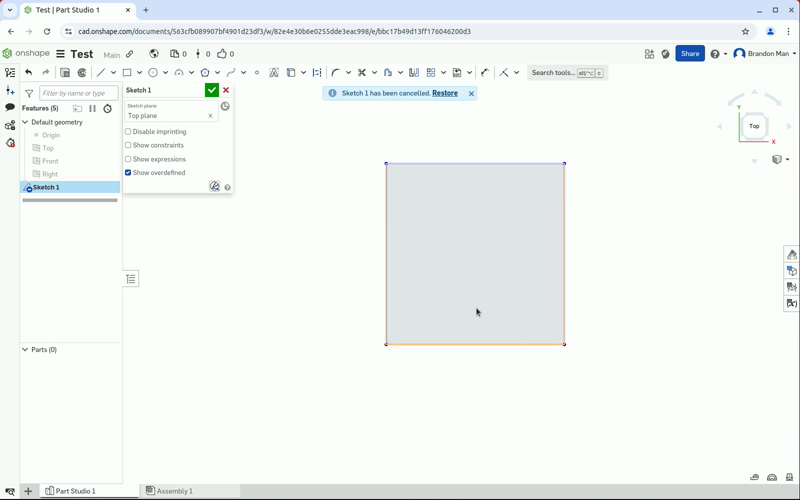
scroll(6)
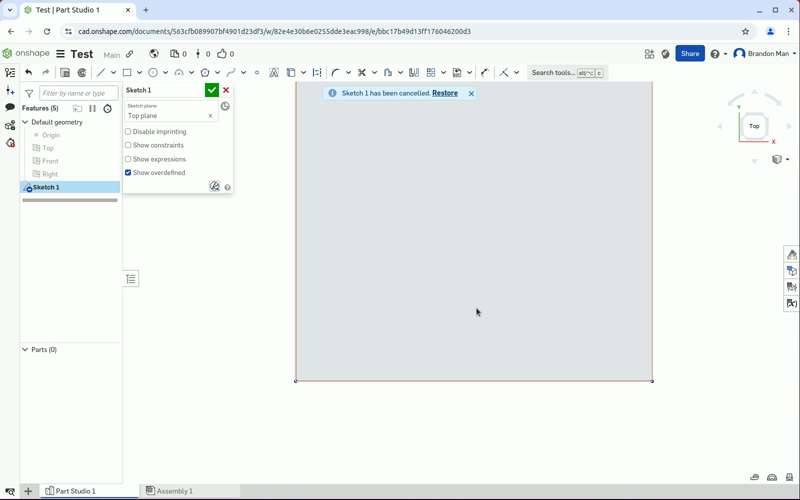
click(476, 307)
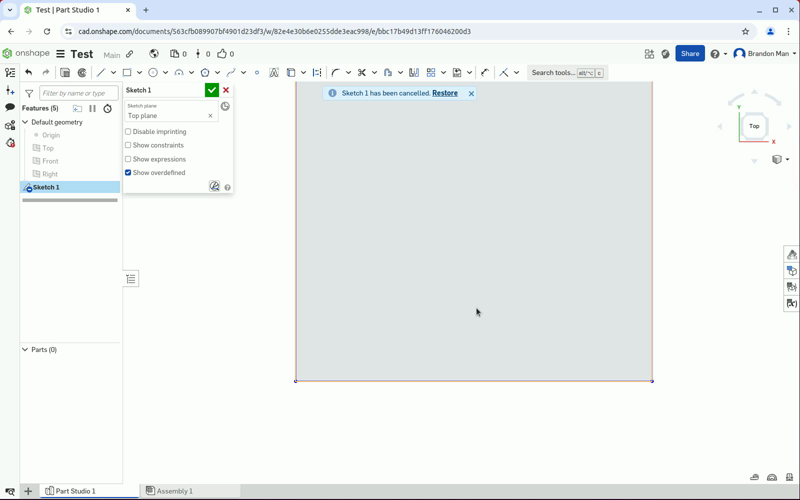
scroll(-6)
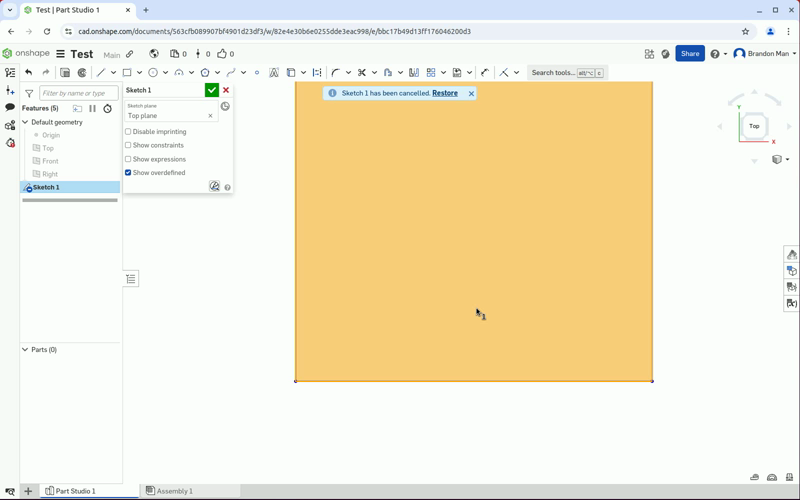
scroll(-6)
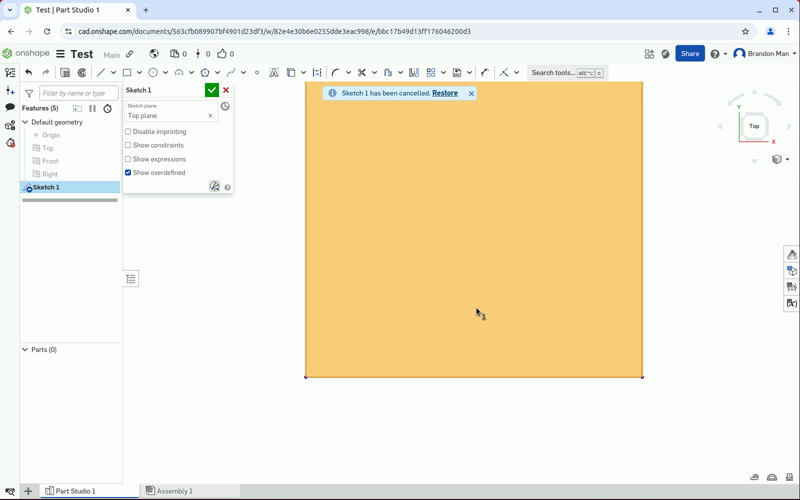
scroll(-6)
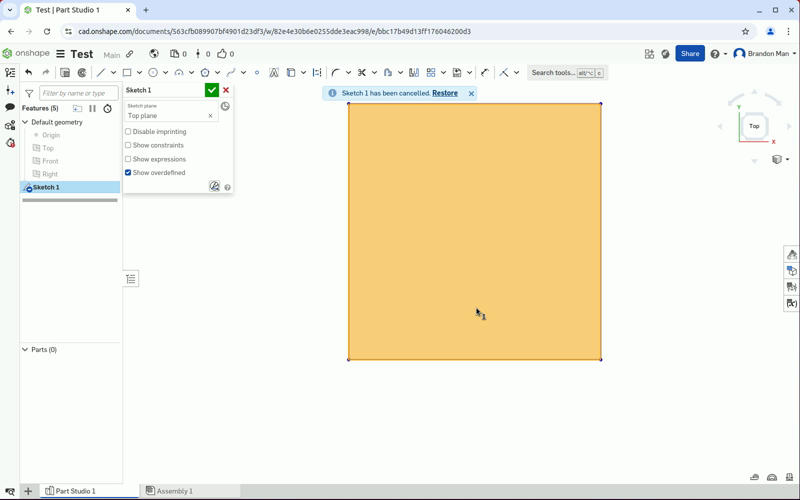
scroll(-6)
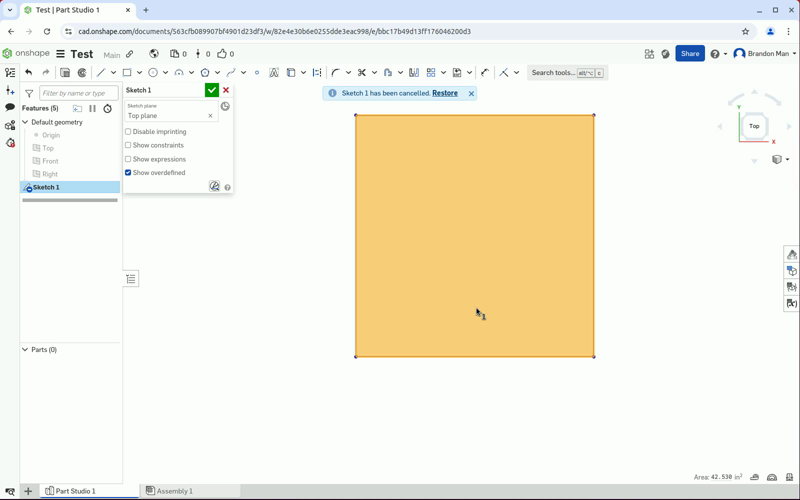
scroll(-6)
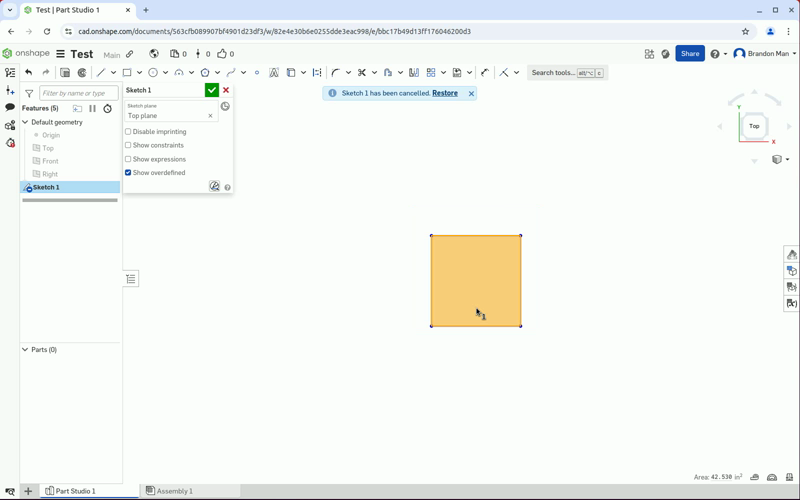
scroll(-6)
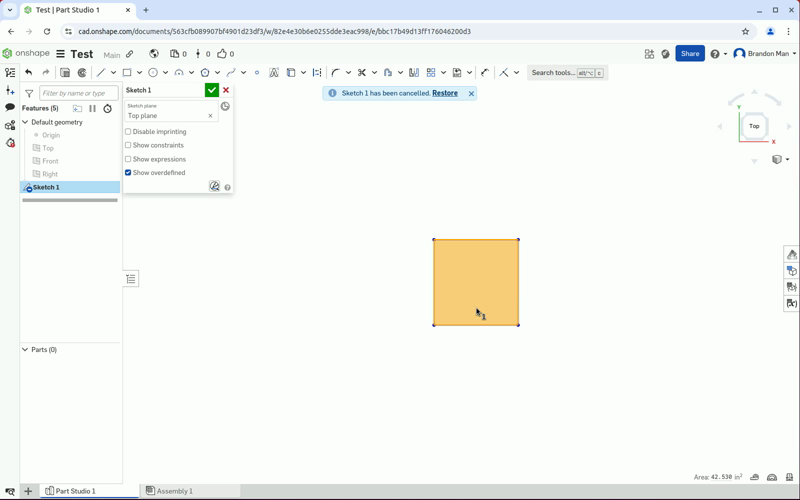
scroll(-6)
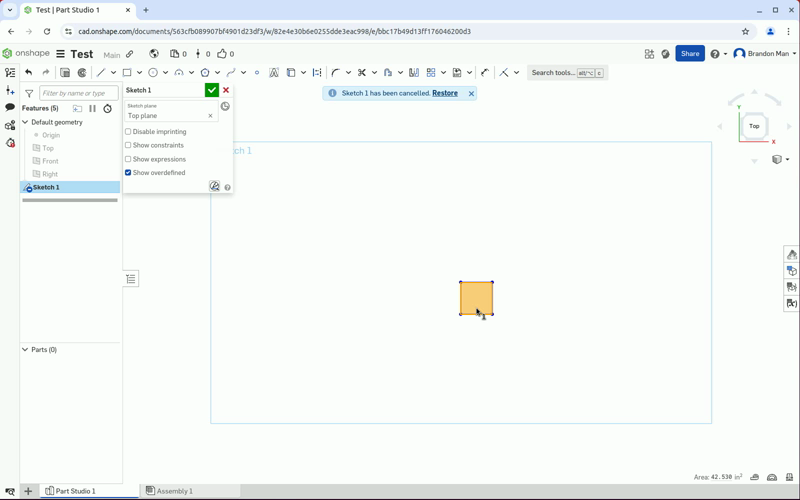
mouse_move(73, 352)
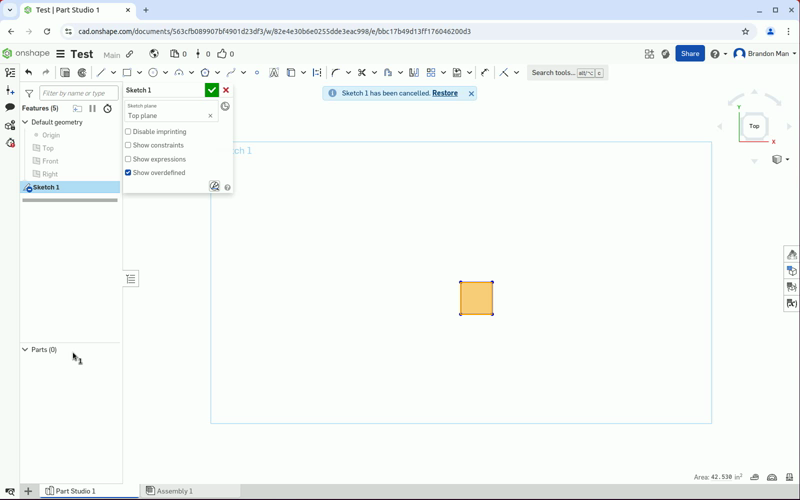
key(shift+y)
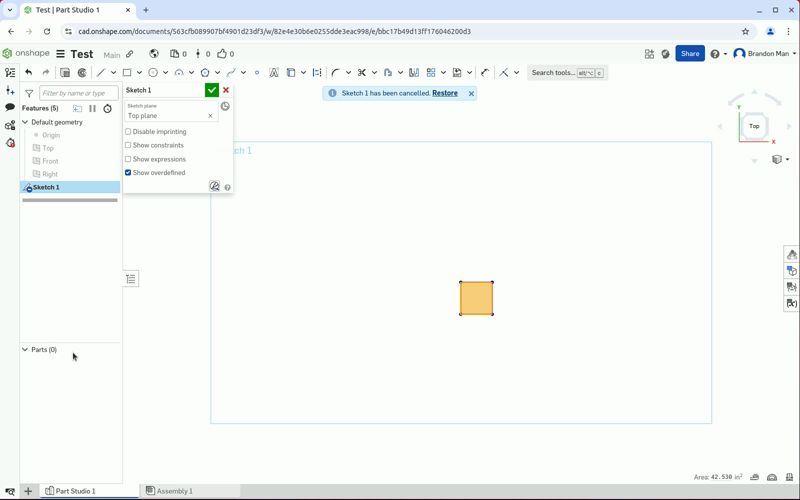
key(shift+e)
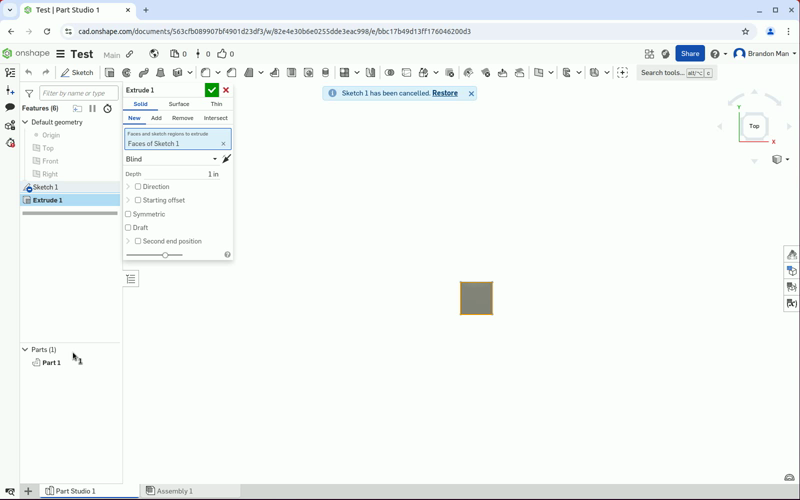
mouse_move(143, 106)
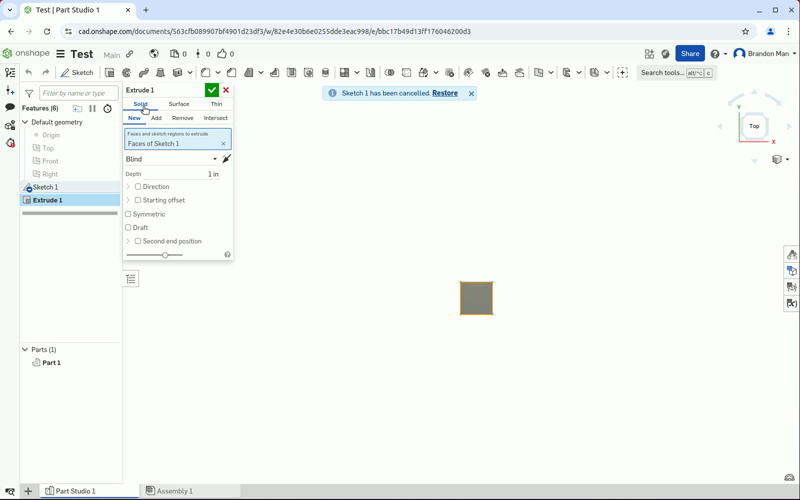
click(143, 106)
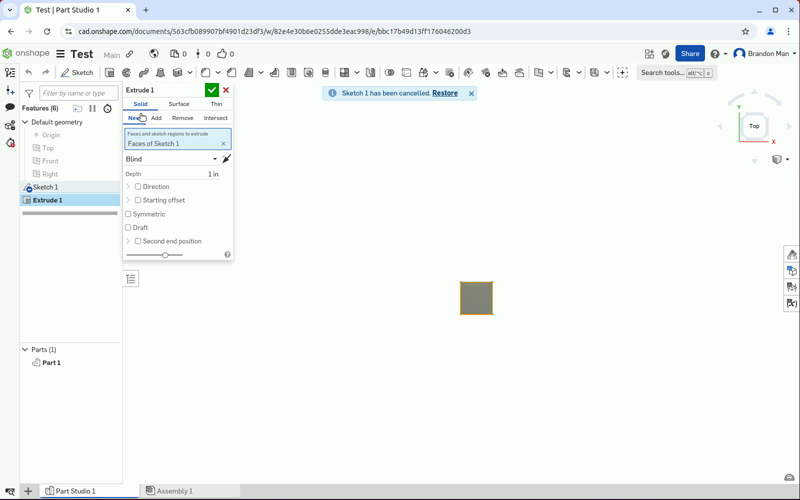
mouse_move(137, 120)
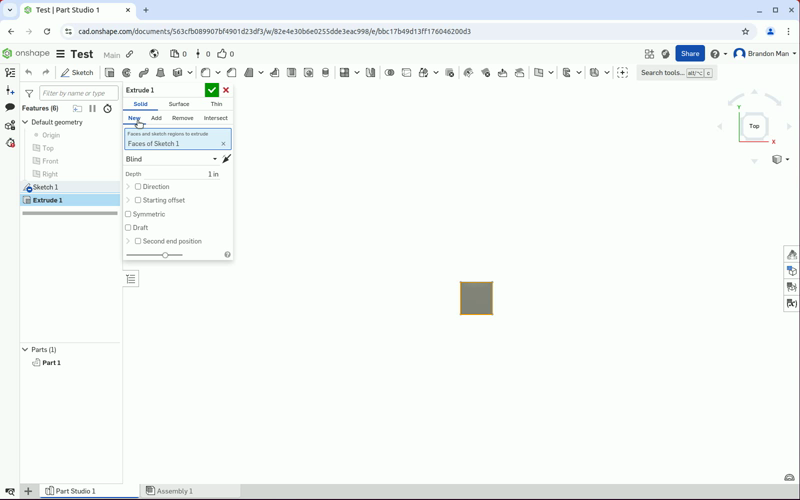
click(137, 120)
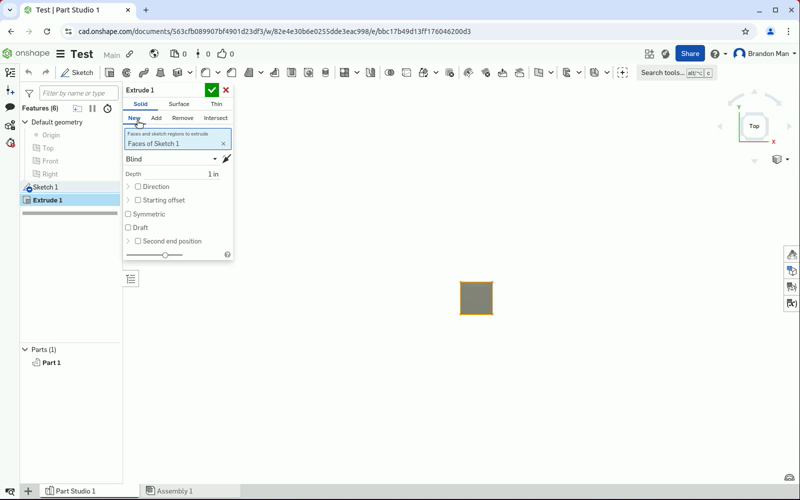
key(tab, 4)
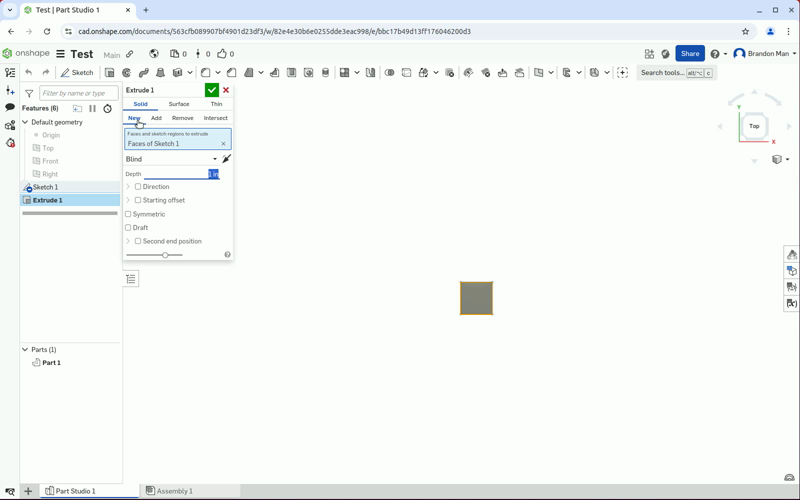
text(-0.241)
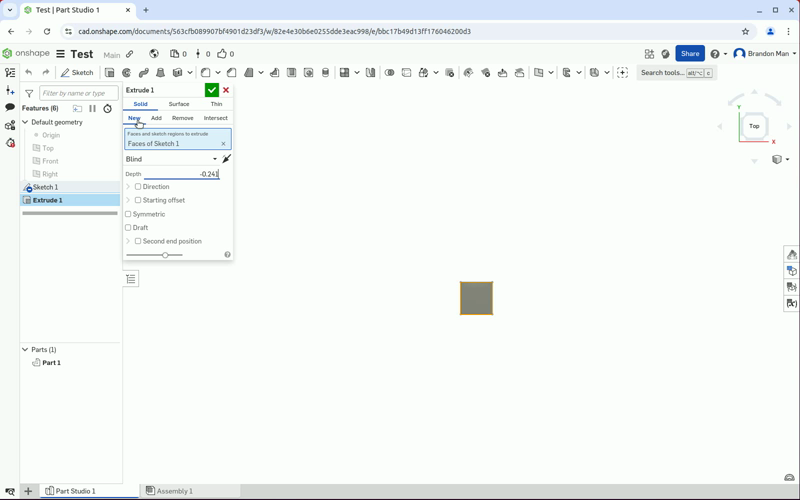
key(enter)
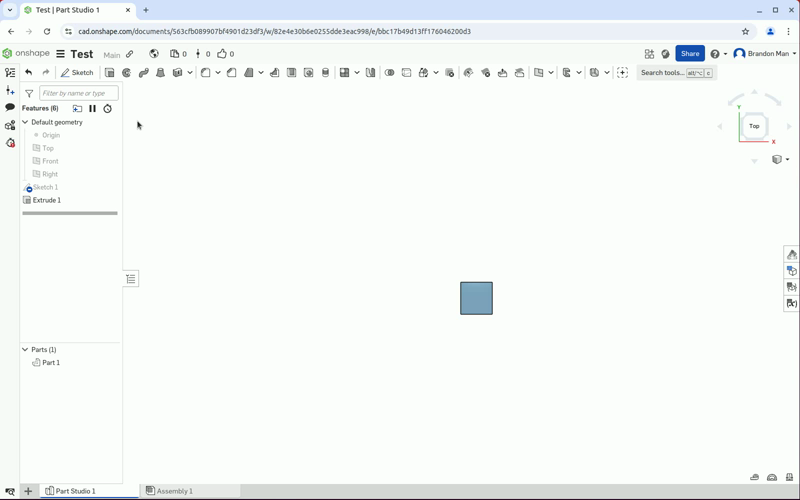
key(shift+h)
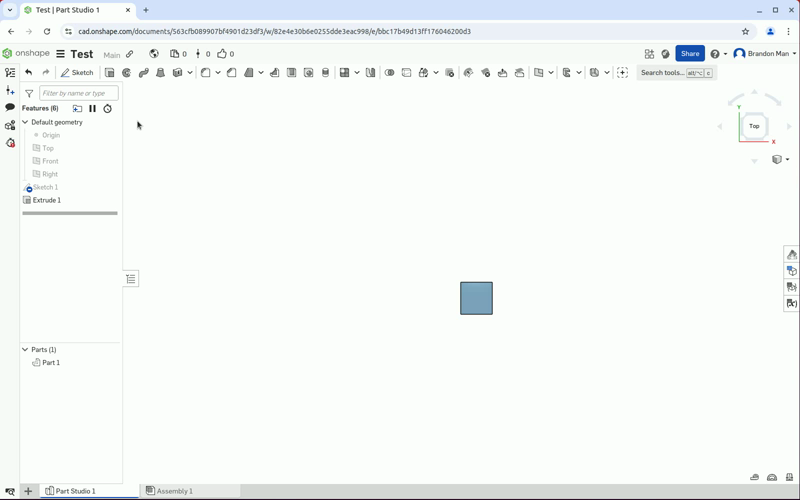
key(shift+h)
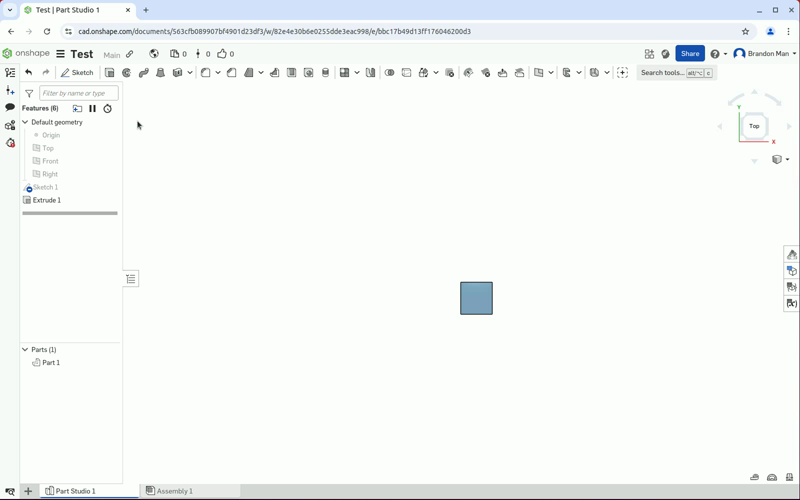
mouse_move(73, 189)
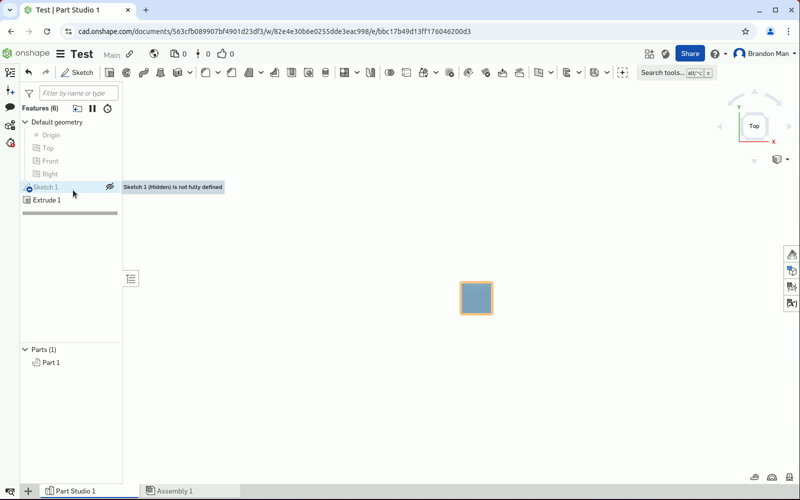
click(73, 189)
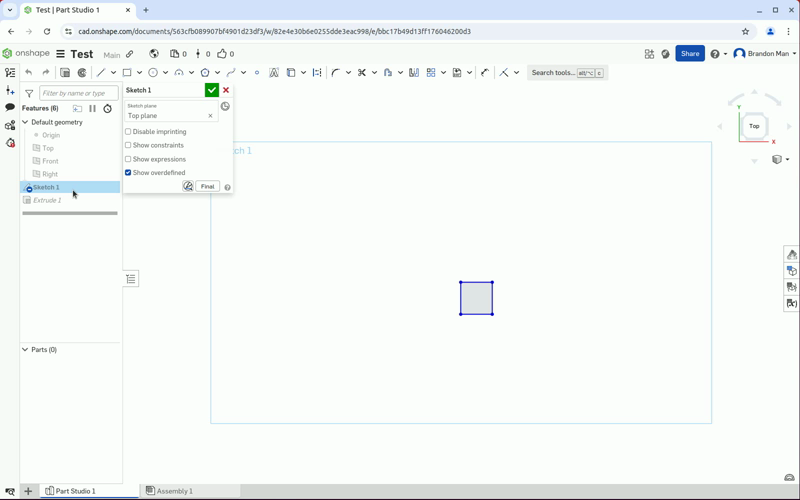
mouse_move(229, 92)
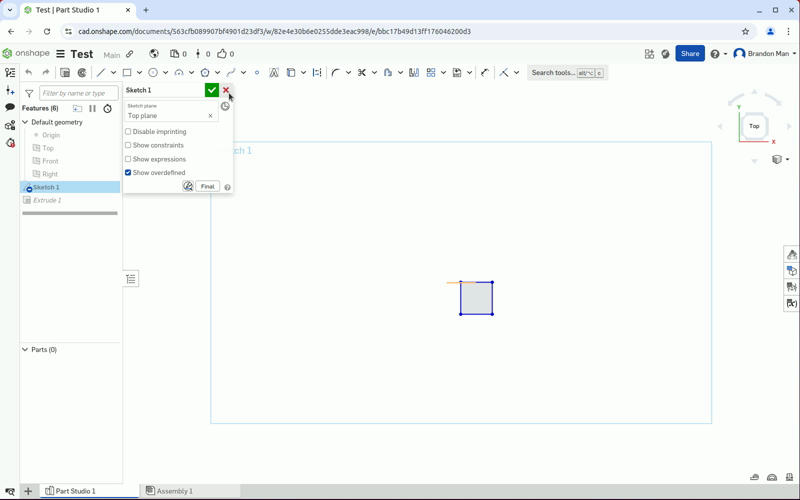
click(229, 92)
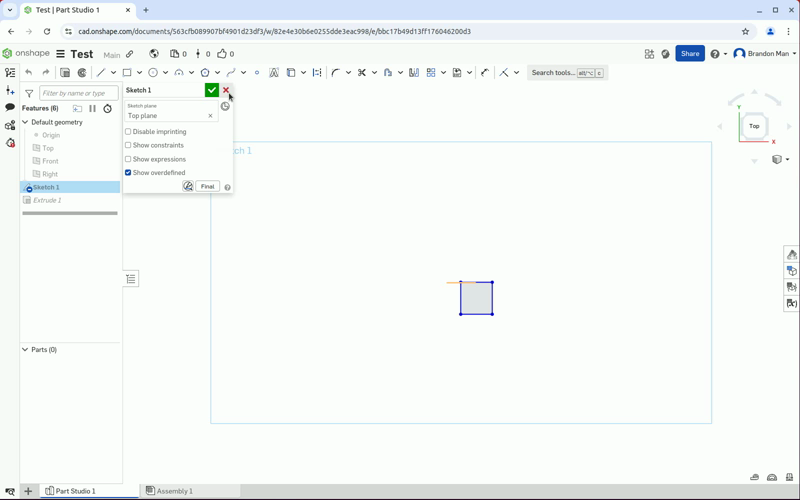
key(shift+s)
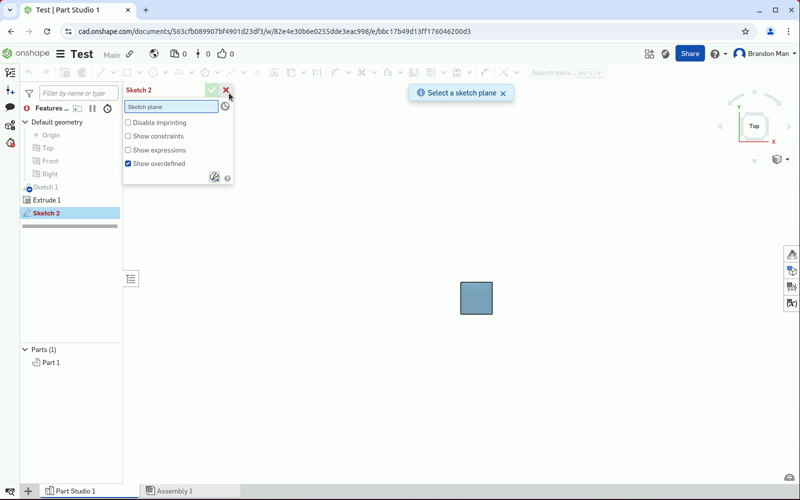
mouse_move(73, 150)
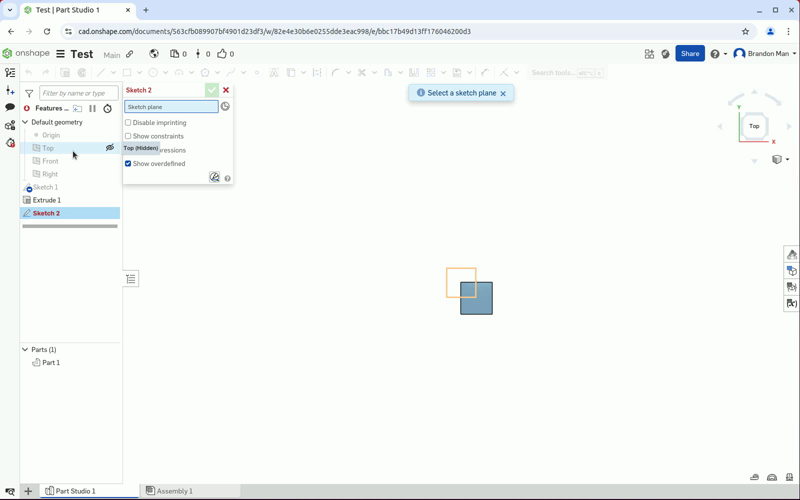
click(73, 150)
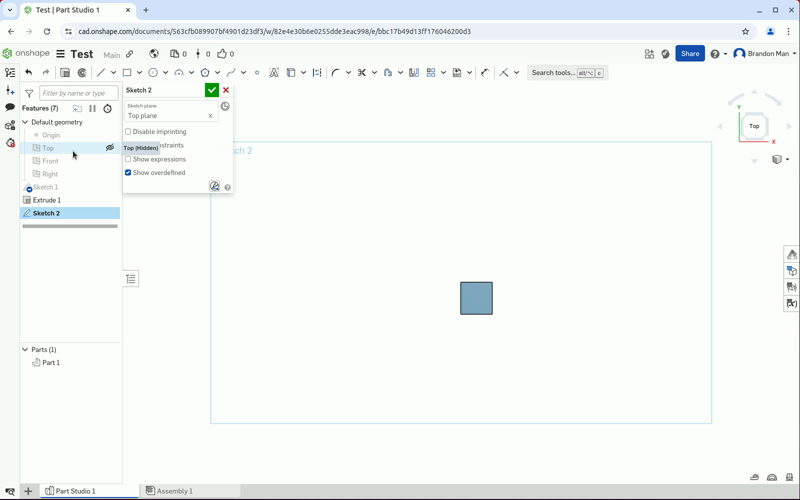
mouse_move(73, 352)
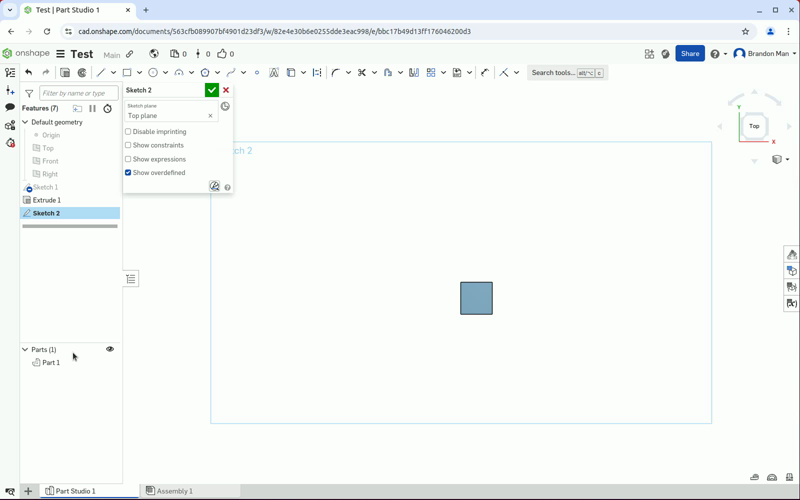
key(y)
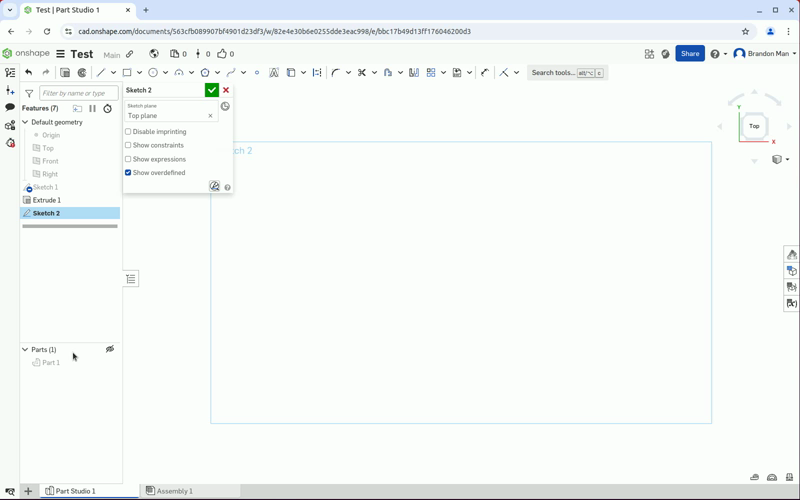
key(l)
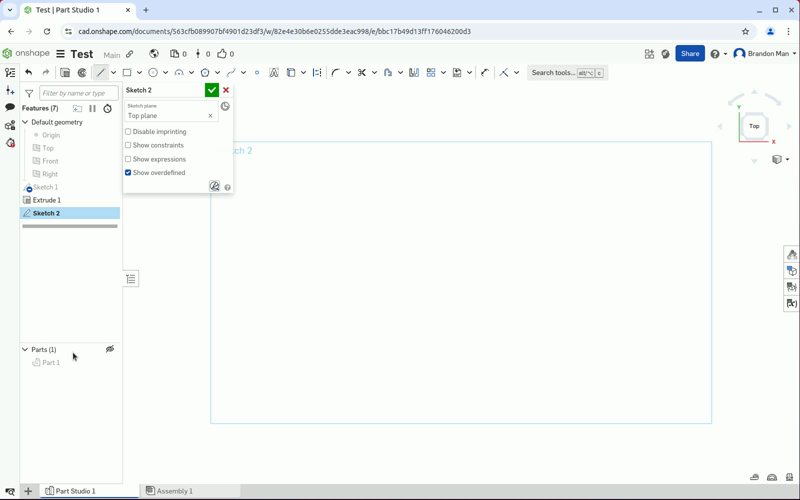
key_down(shift)
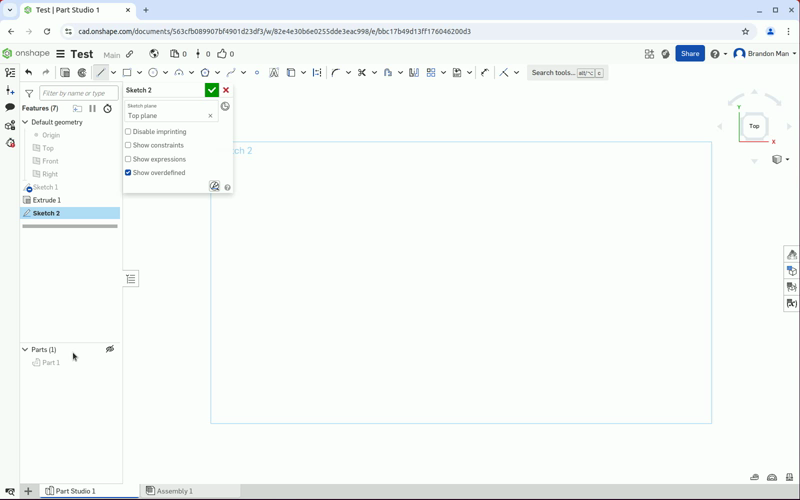
mouse_move(460, 370)
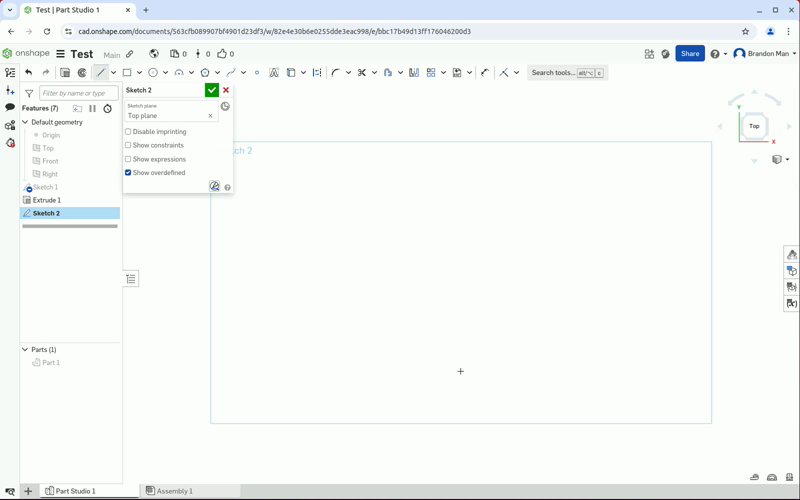
click(460, 370)
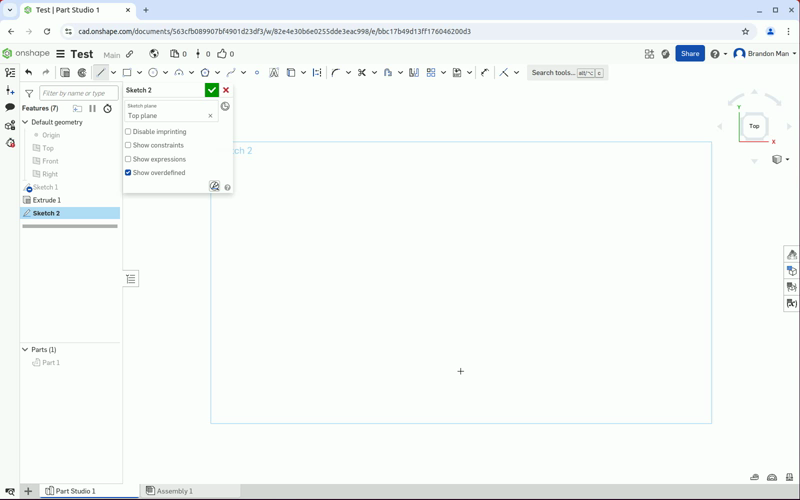
key_up(shift)
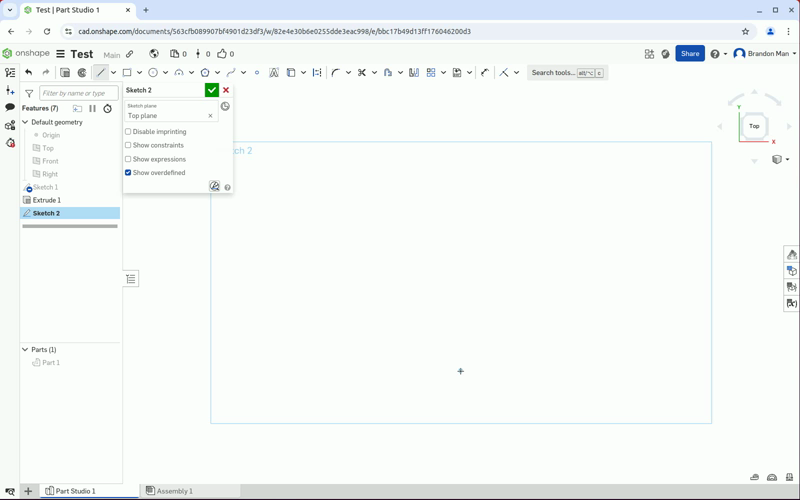
key_down(shift)
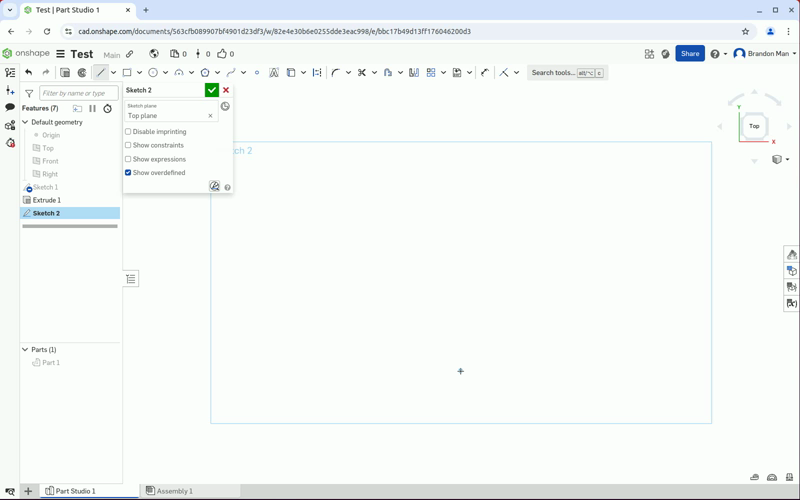
mouse_move(490, 370)
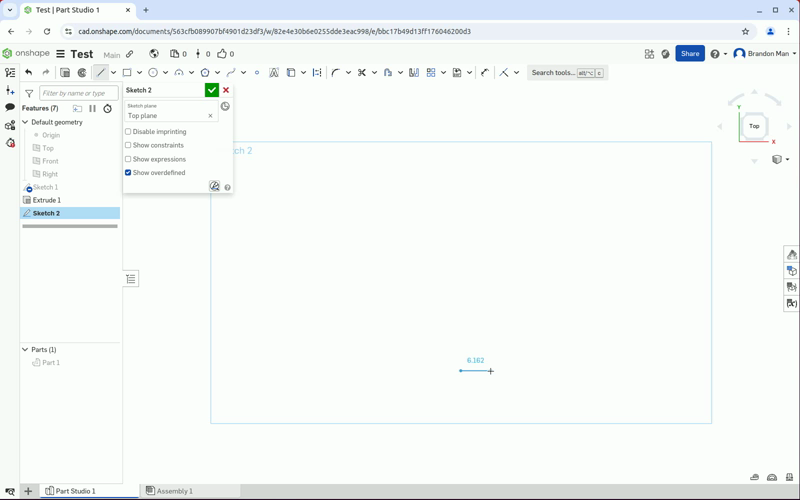
mouse_move(484, 370)
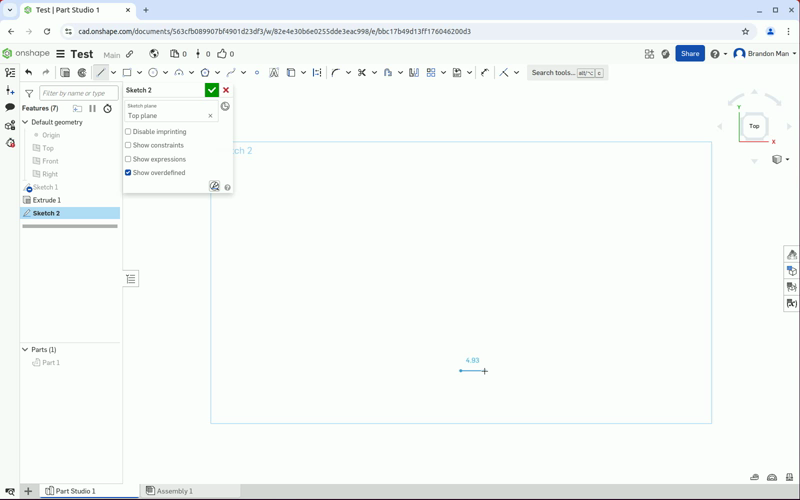
click(484, 370)
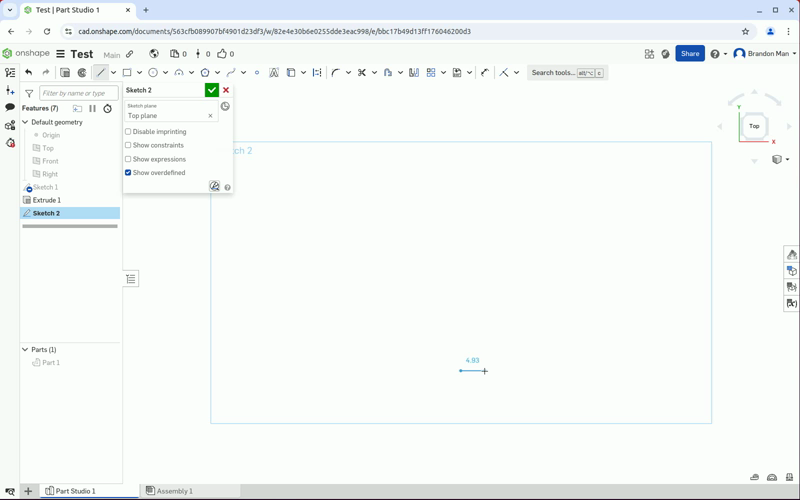
key_up(shift)
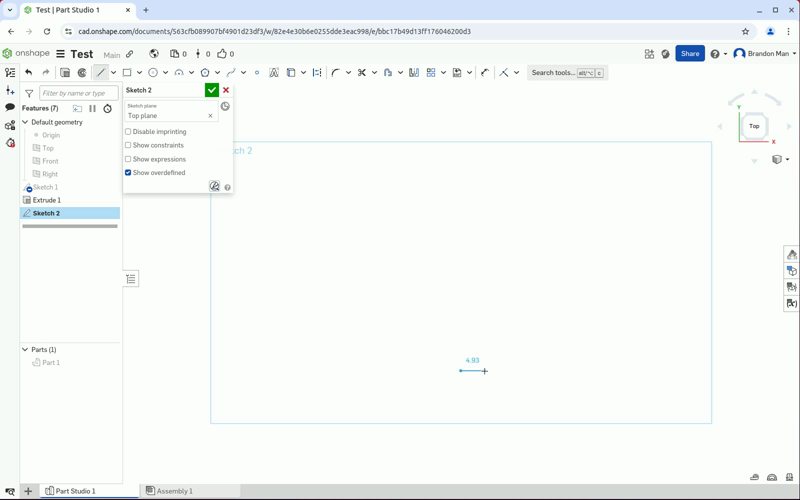
key_down(shift)
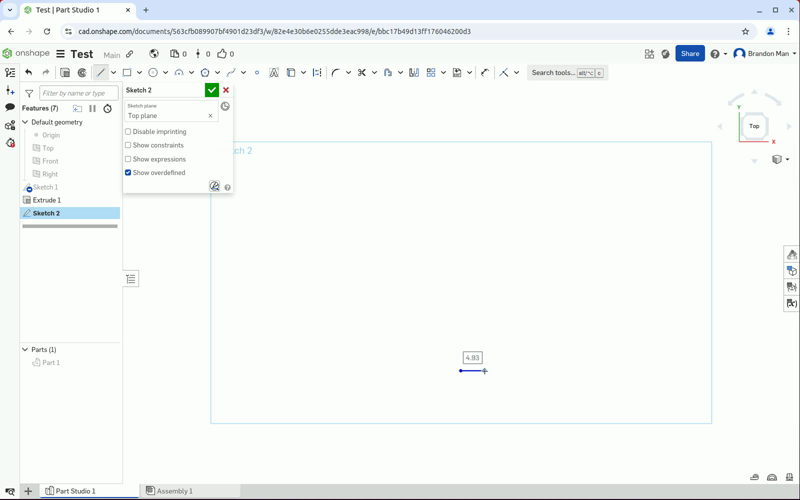
mouse_move(514, 370)
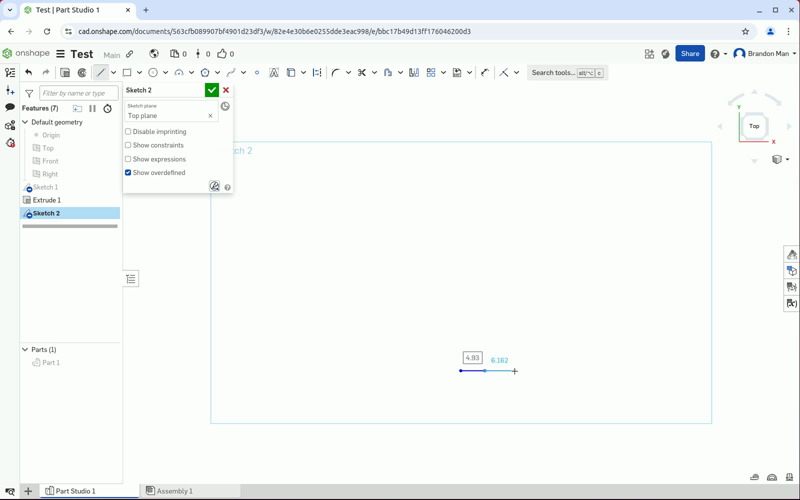
mouse_move(484, 344)
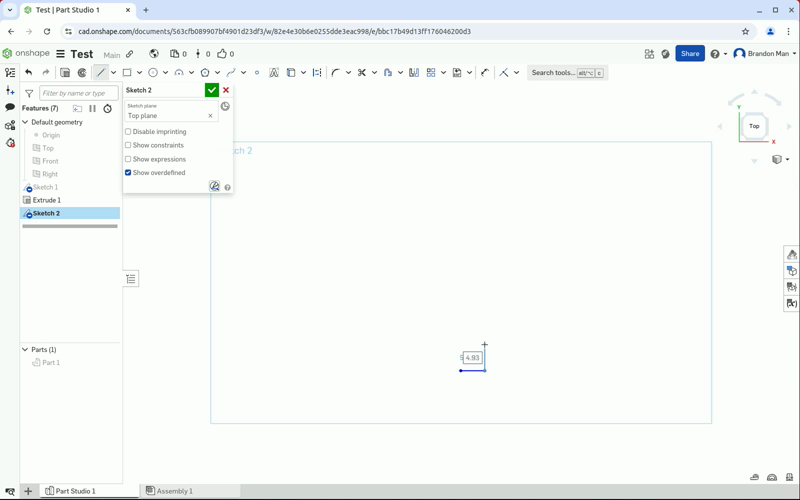
click(484, 344)
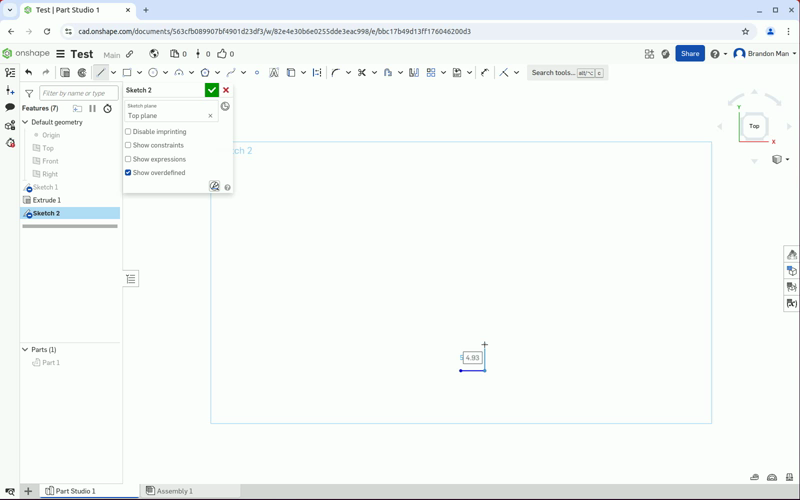
key_up(shift)
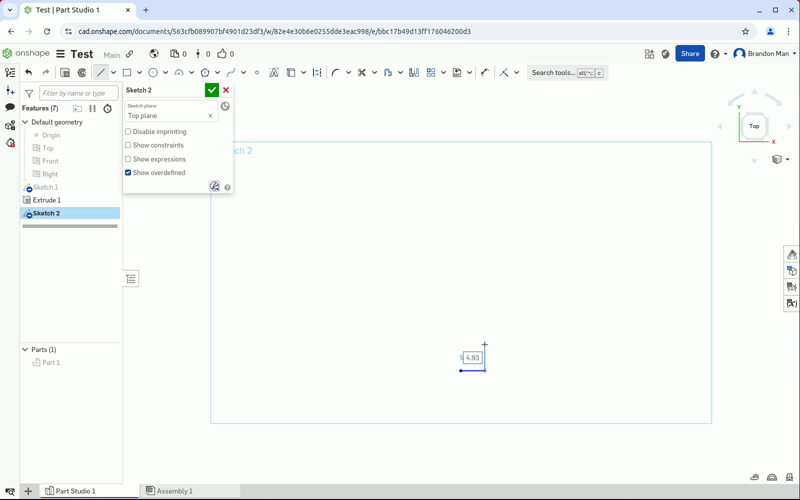
key_down(shift)
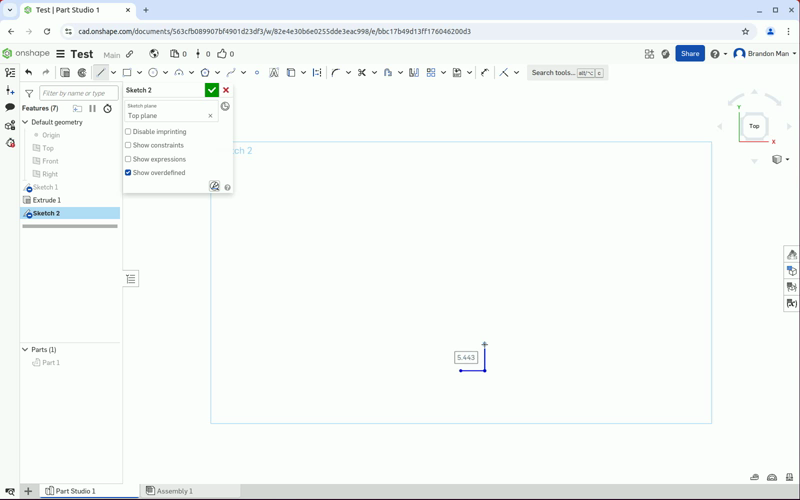
mouse_move(514, 344)
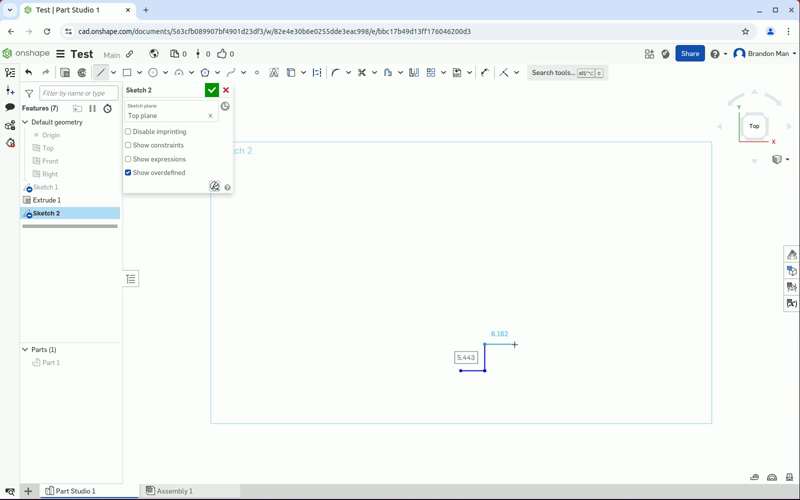
mouse_move(473, 344)
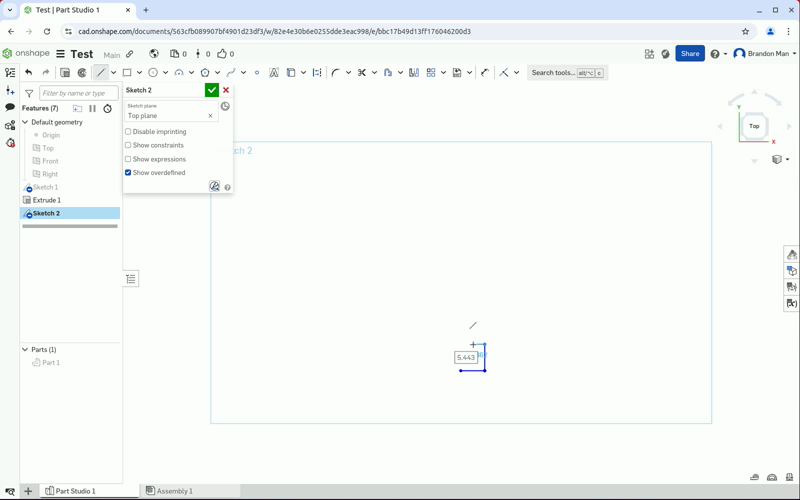
click(473, 344)
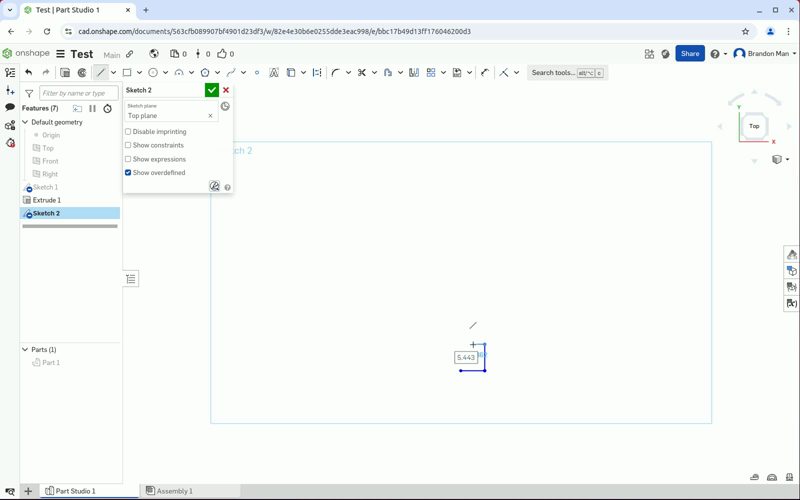
key_up(shift)
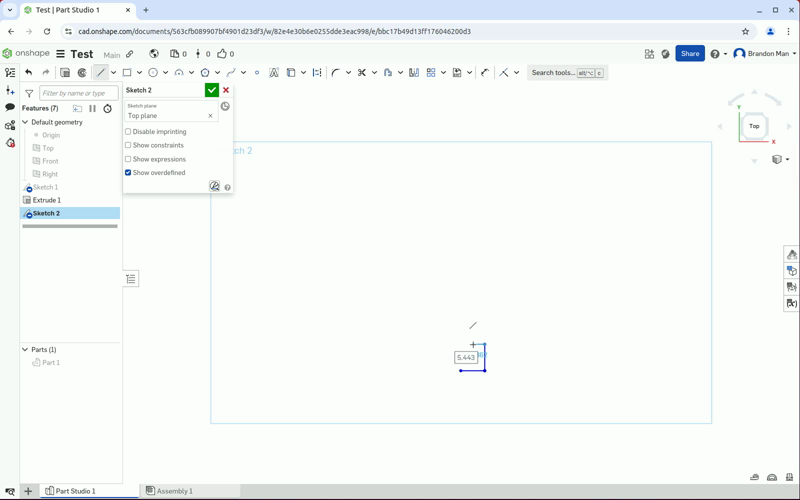
key_down(shift)
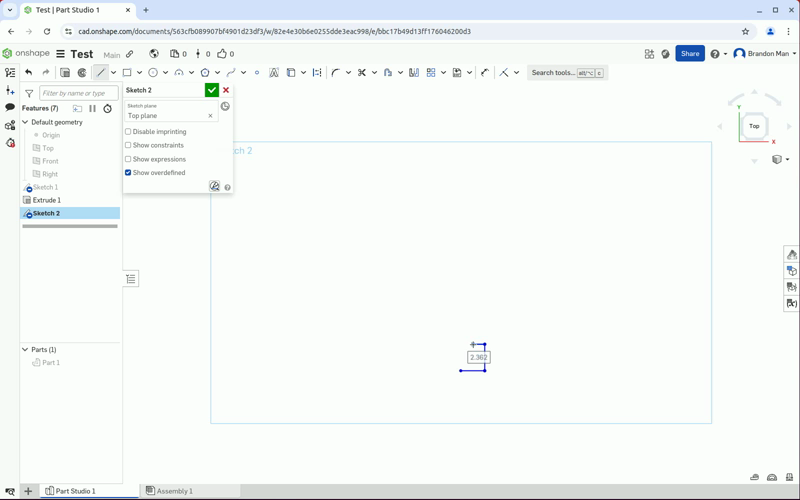
mouse_move(503, 344)
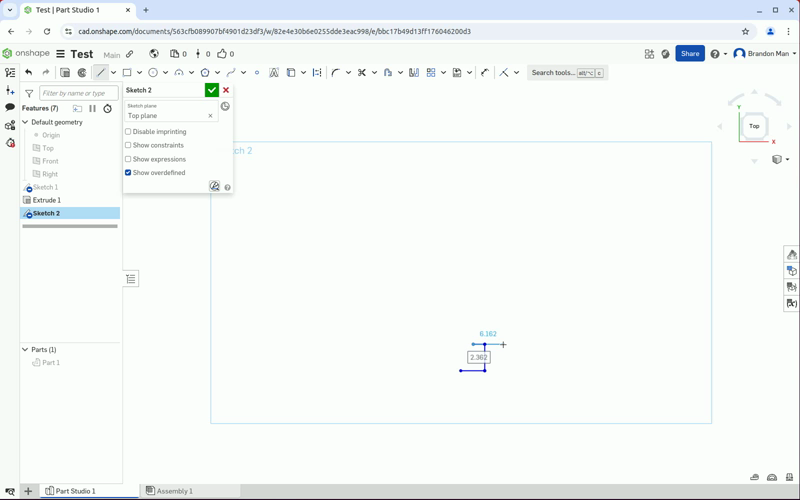
mouse_move(473, 329)
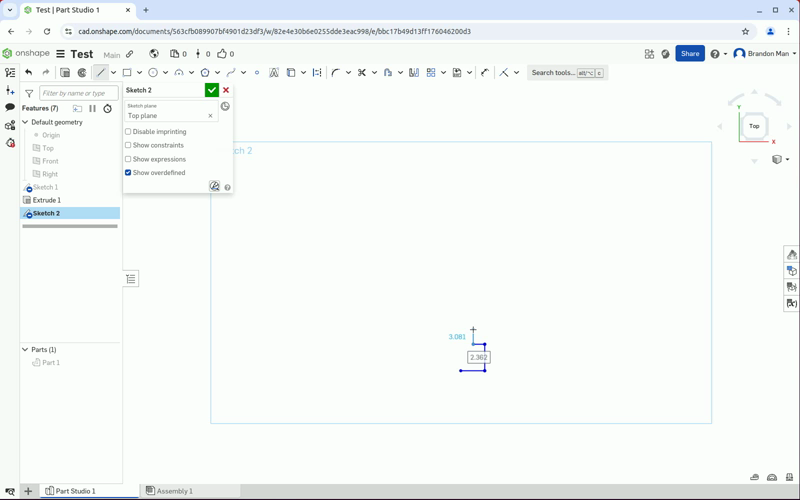
click(473, 329)
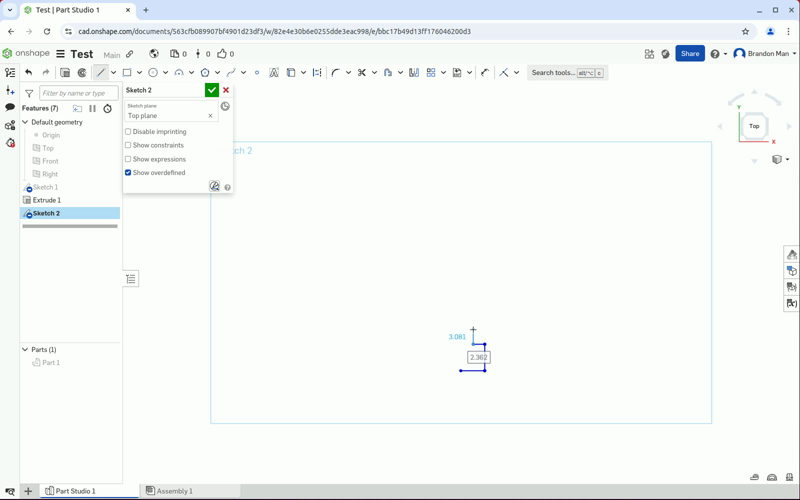
key_up(shift)
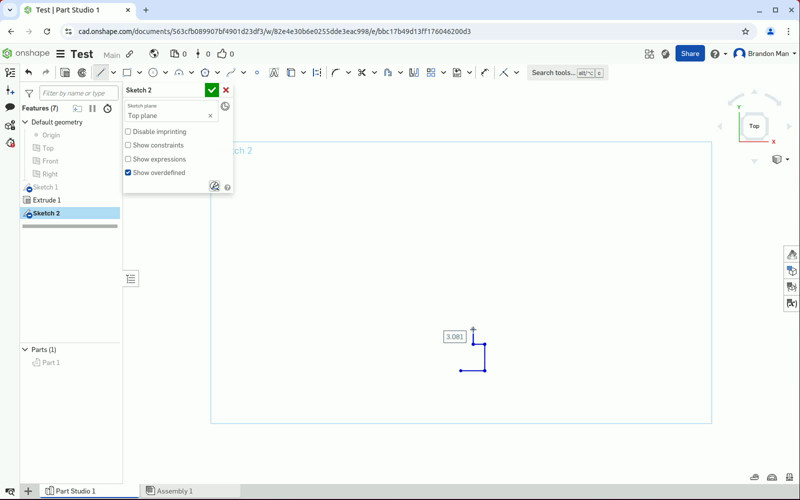
key_down(shift)
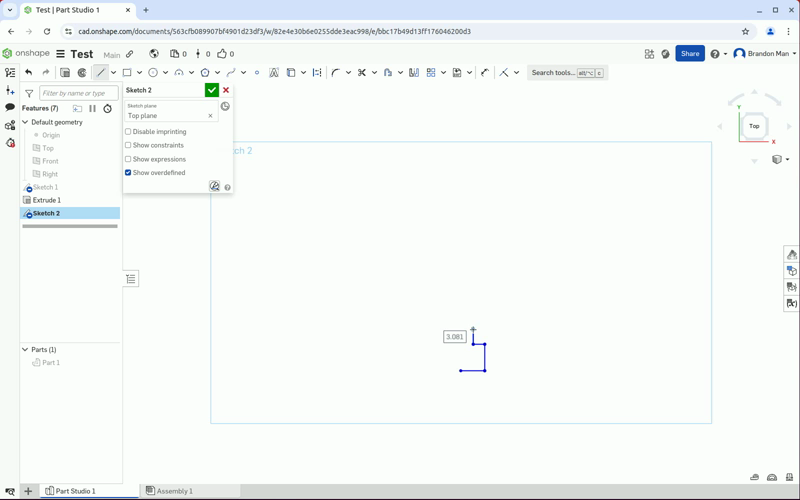
mouse_move(503, 329)
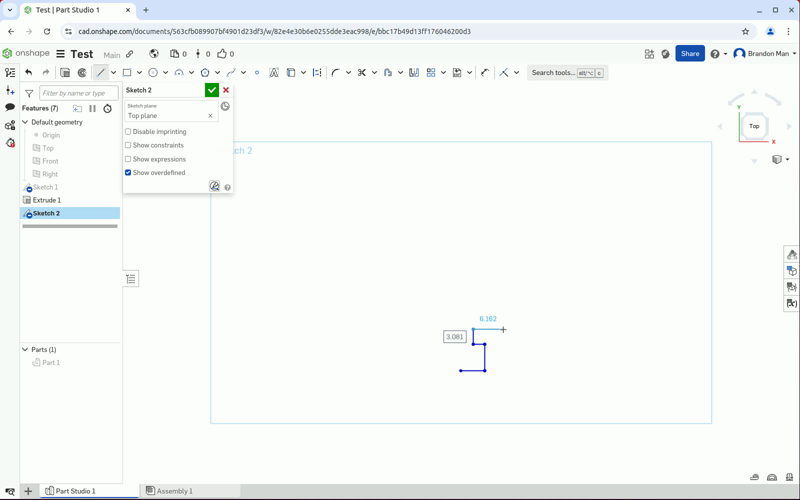
mouse_move(460, 329)
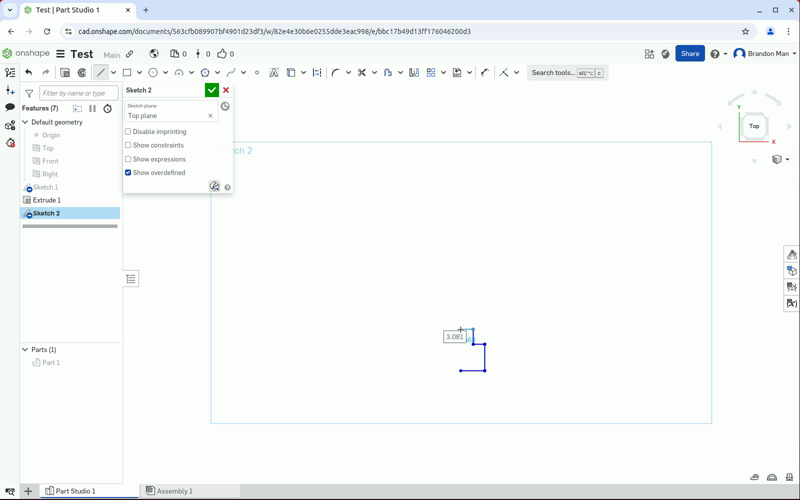
click(460, 329)
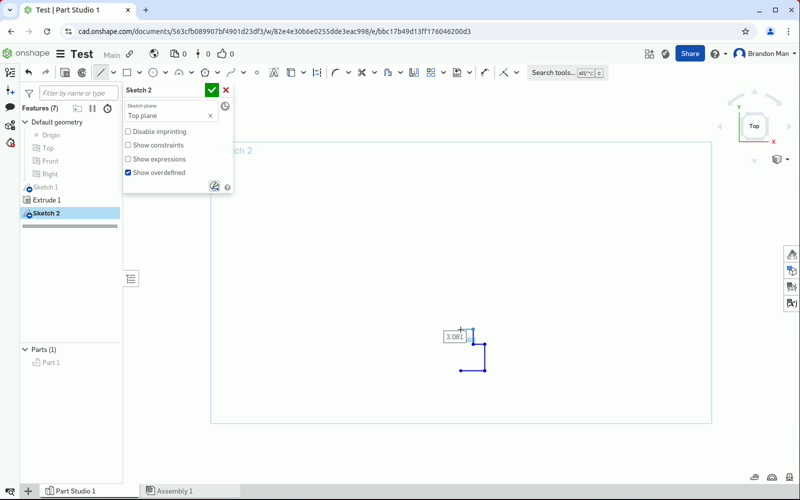
key_up(shift)
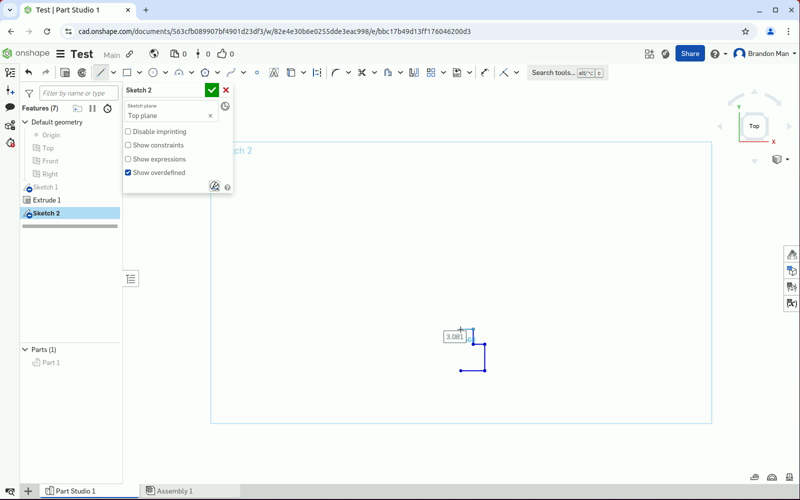
mouse_move(490, 329)
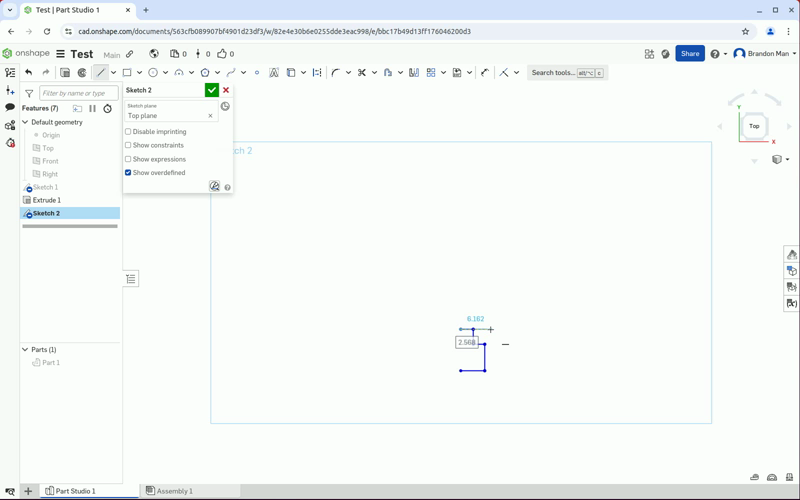
key_down(shift)
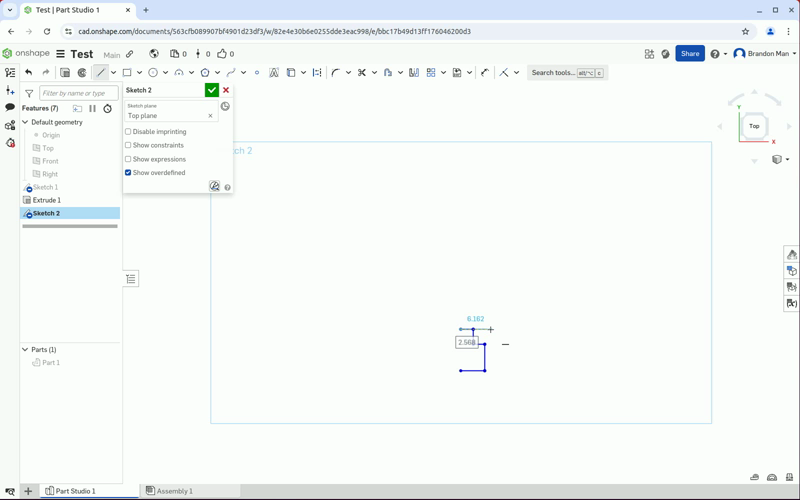
mouse_move(460, 370)
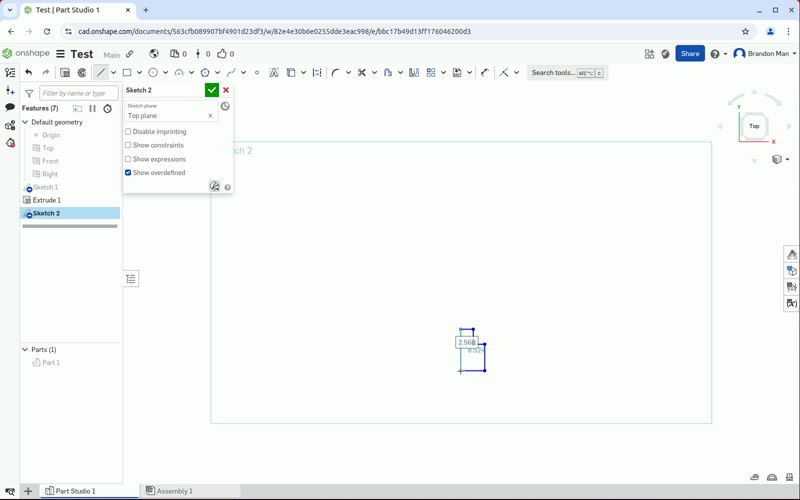
key_up(shift)
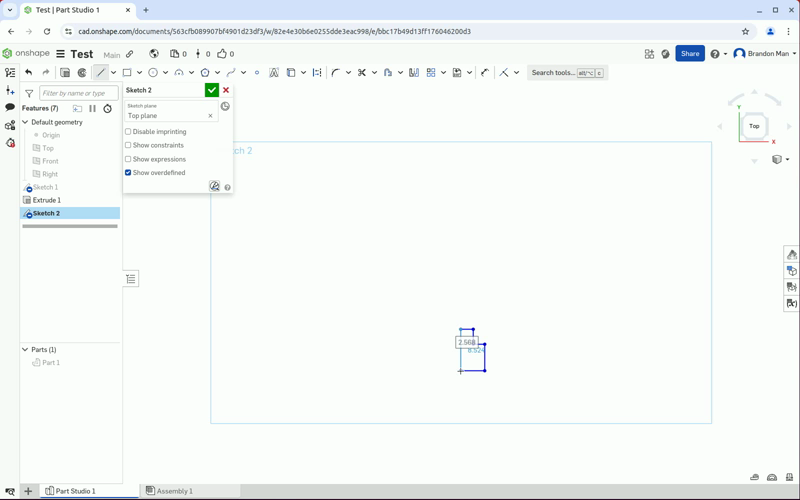
click(460, 370)
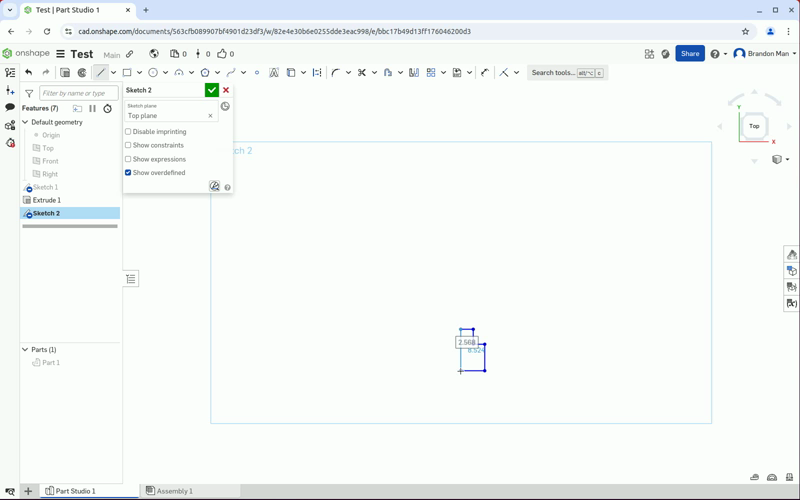
key(esc)
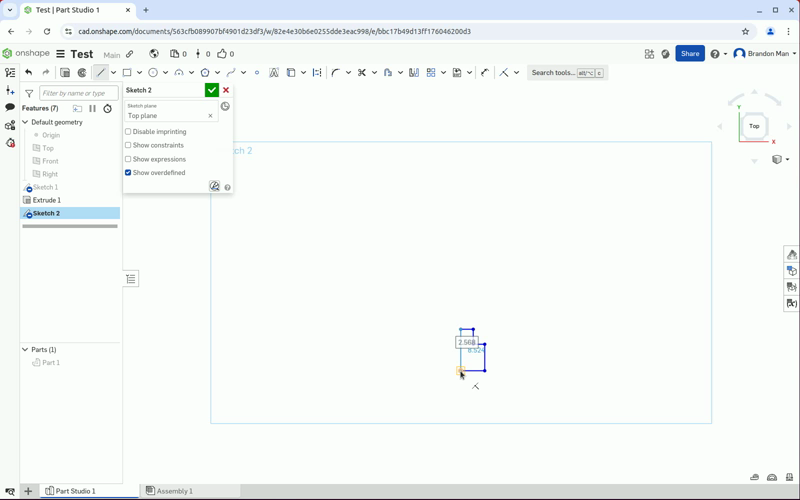
mouse_move(469, 363)
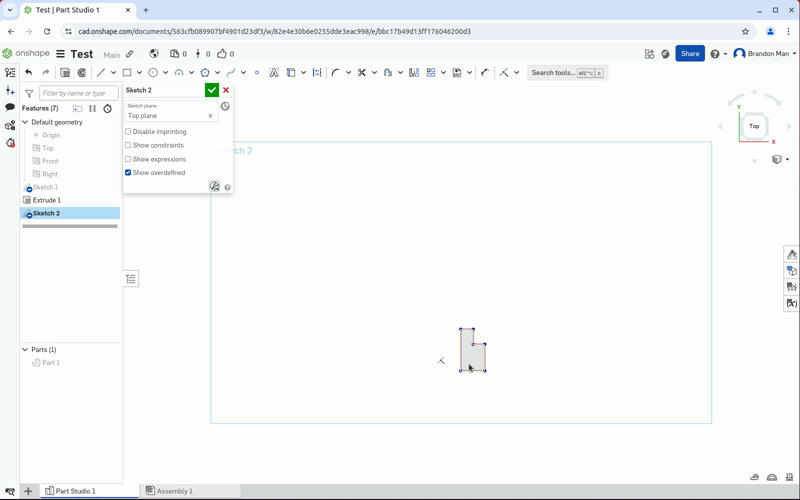
scroll(6)
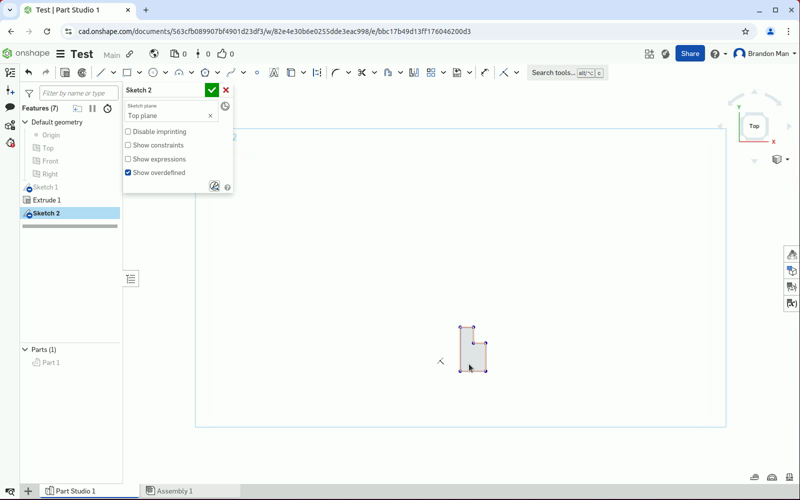
scroll(6)
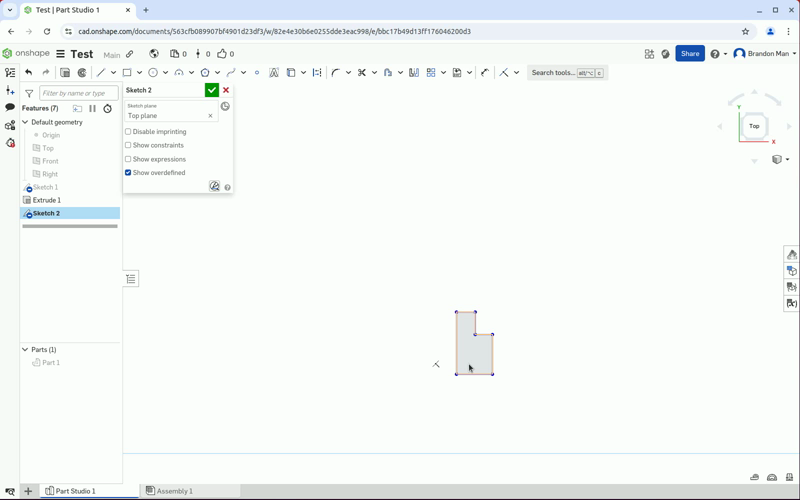
scroll(6)
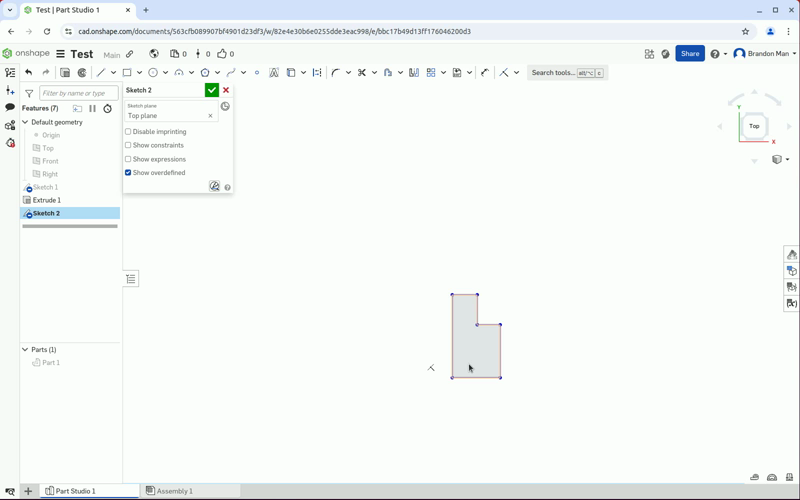
scroll(6)
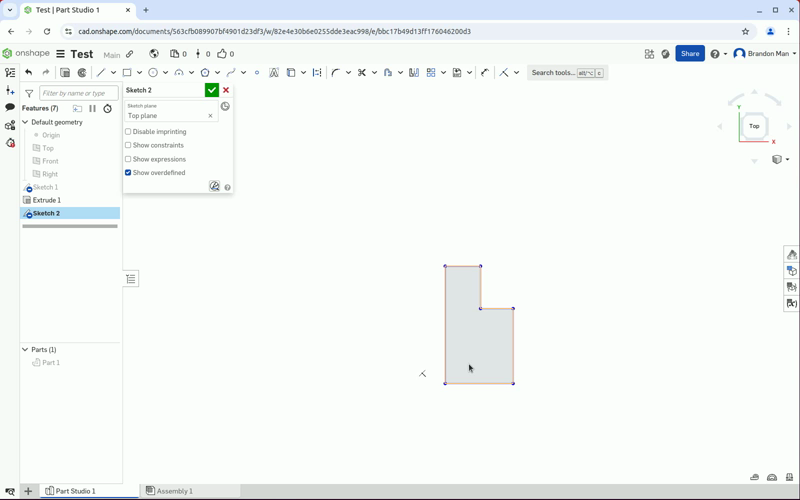
scroll(6)
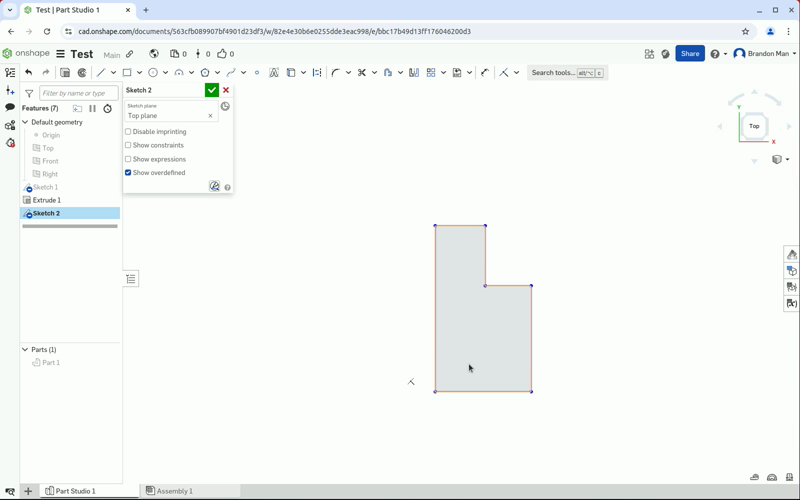
scroll(6)
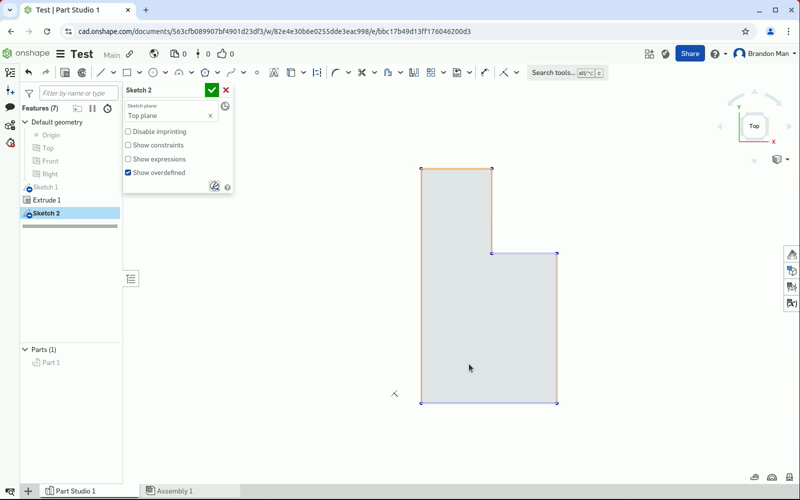
scroll(6)
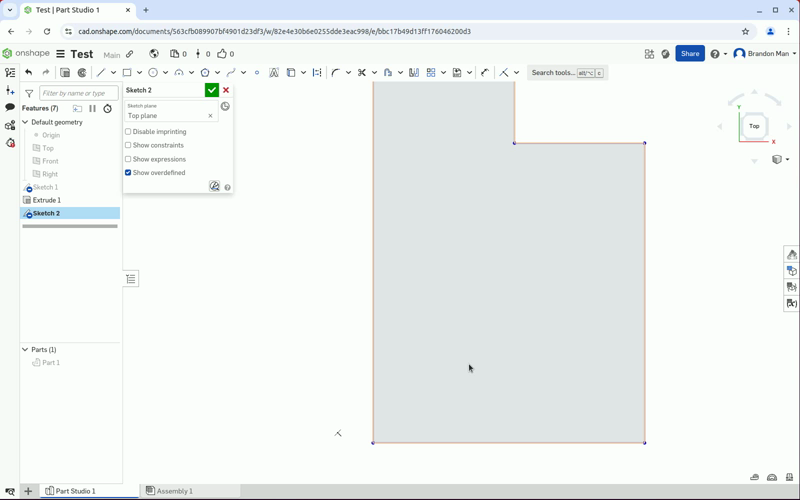
click(469, 363)
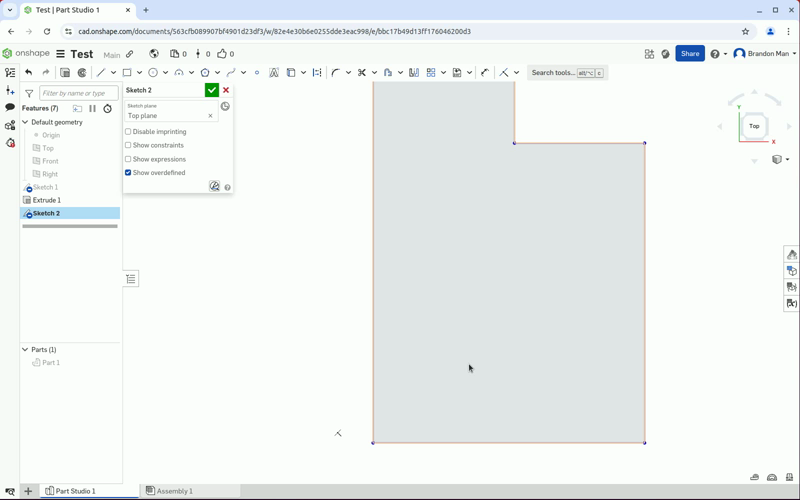
scroll(-6)
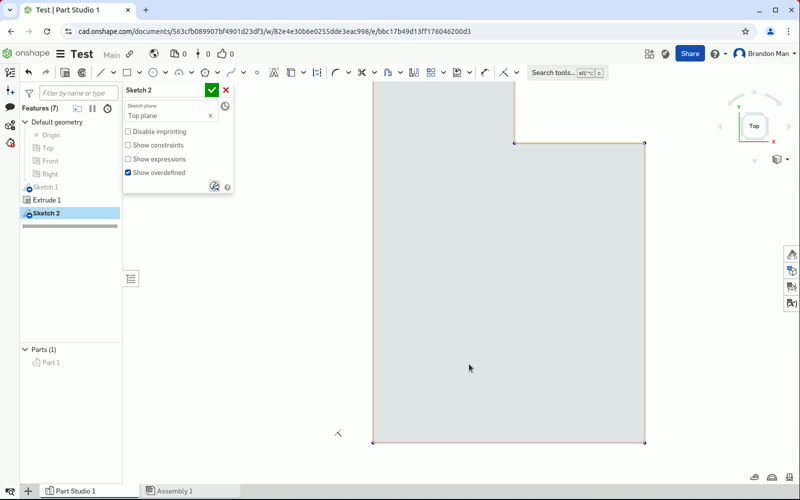
scroll(-6)
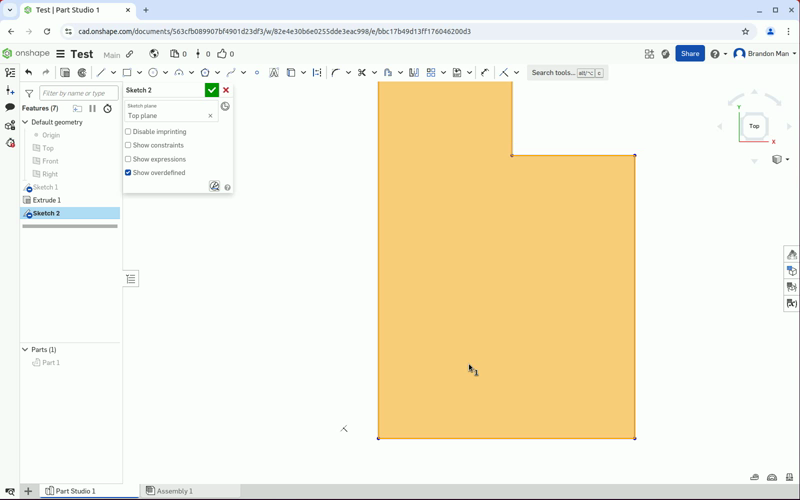
scroll(-6)
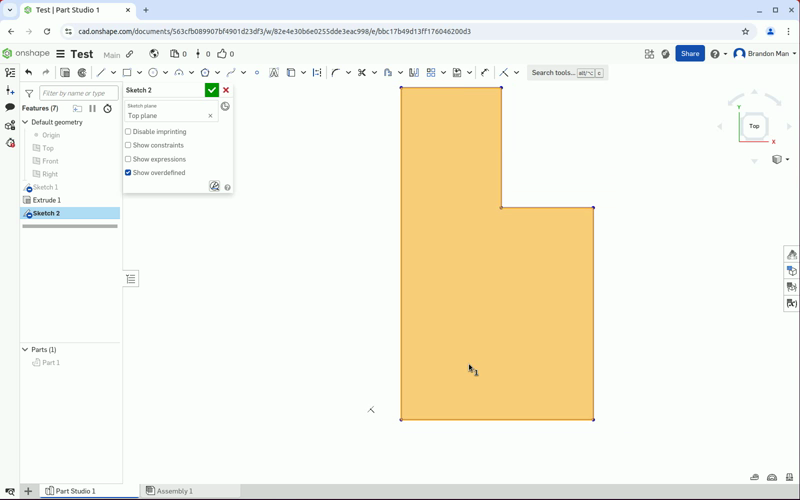
scroll(-6)
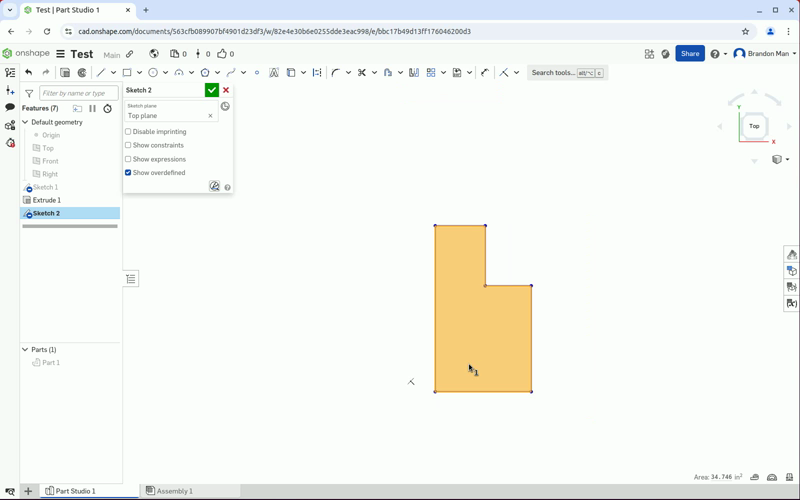
scroll(-6)
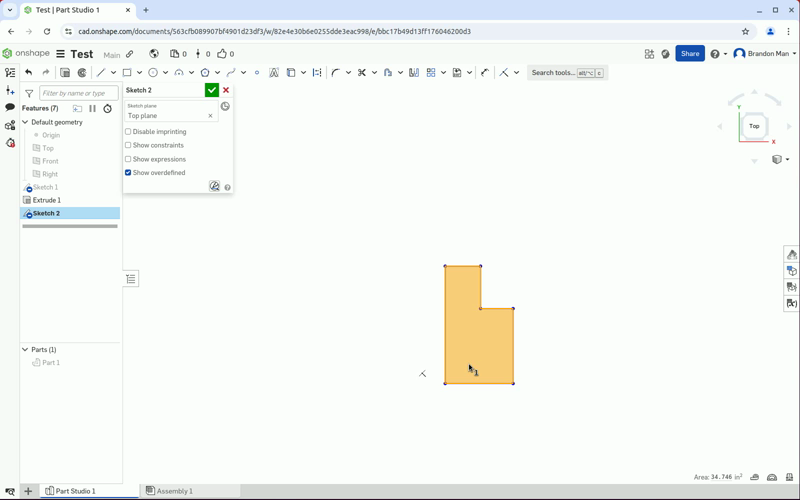
scroll(-6)
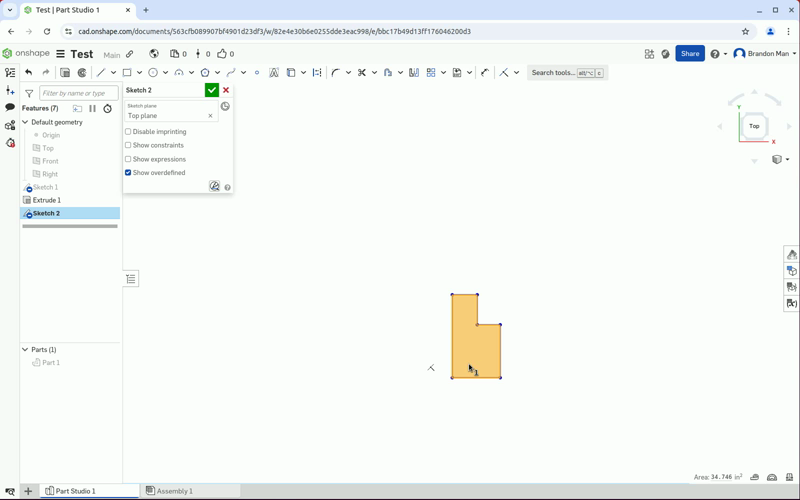
scroll(-6)
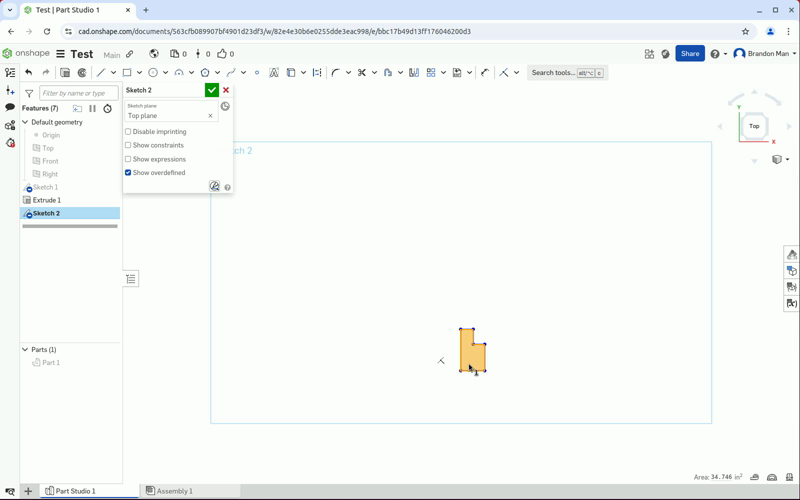
mouse_move(73, 352)
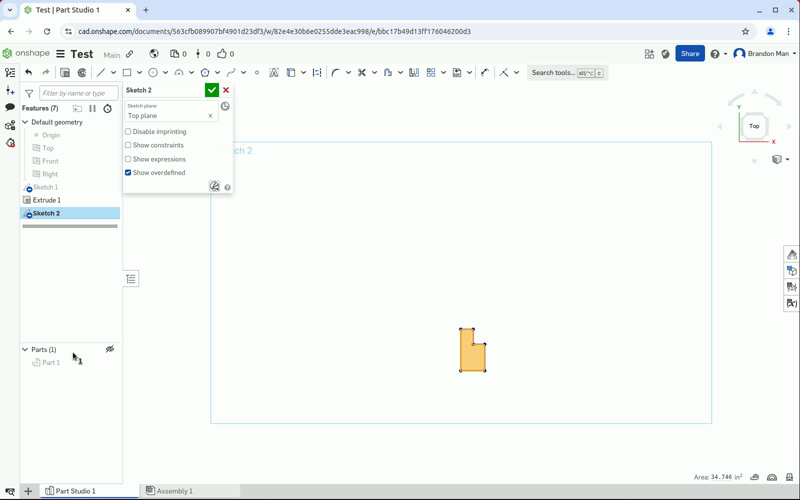
key(shift+y)
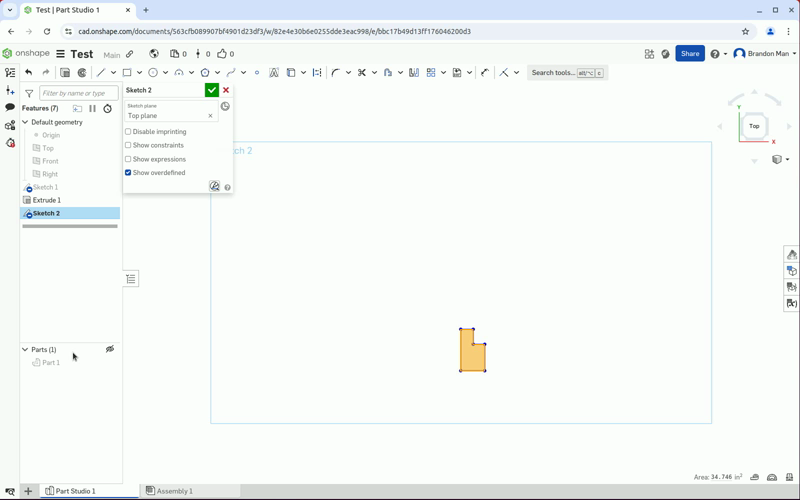
key(shift+e)
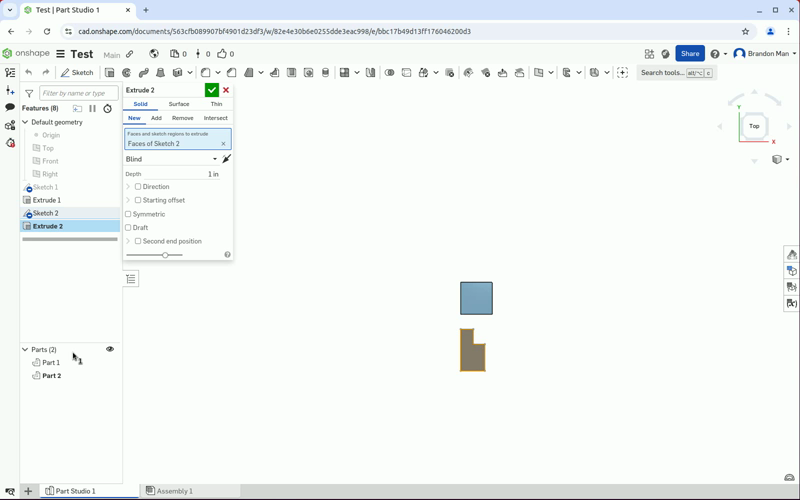
mouse_move(143, 106)
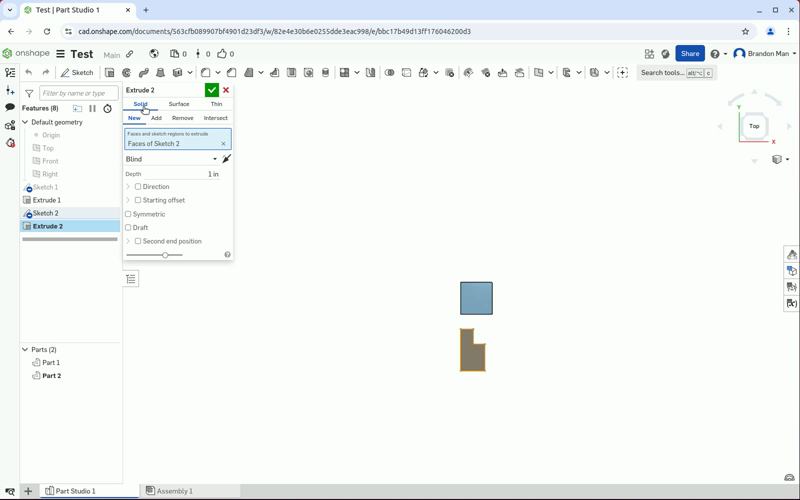
click(143, 106)
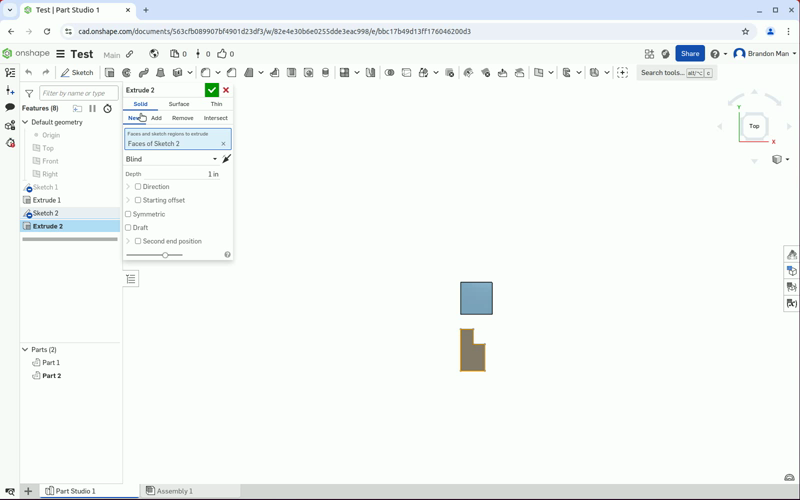
mouse_move(137, 120)
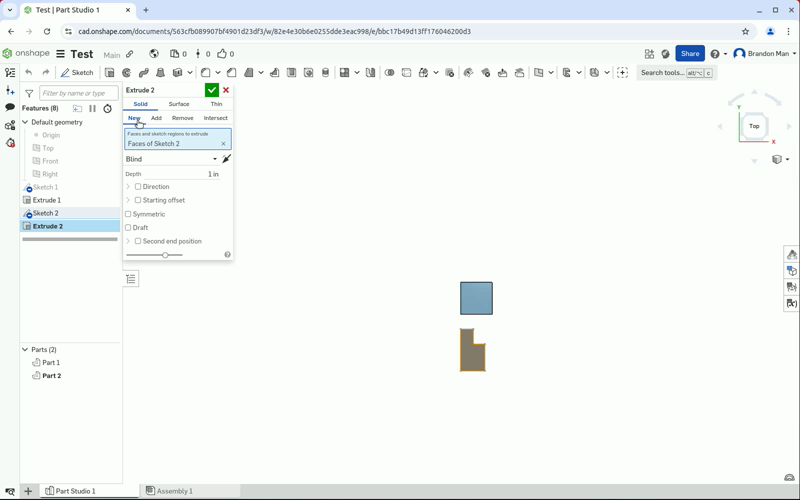
click(137, 120)
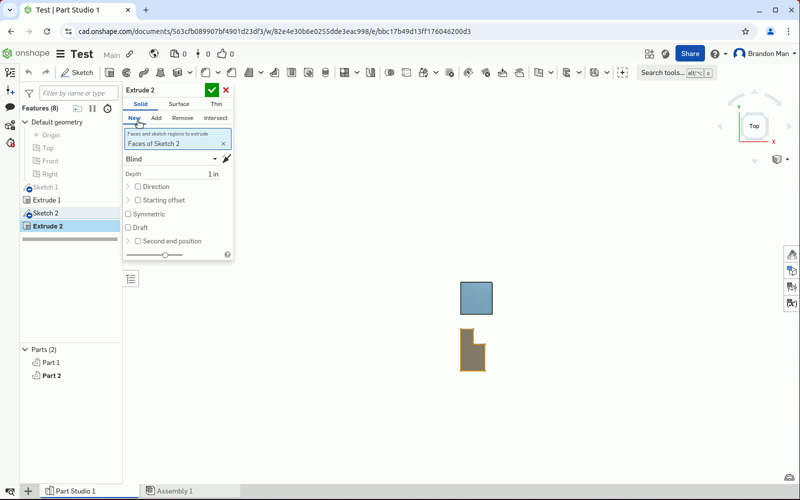
key(tab, 4)
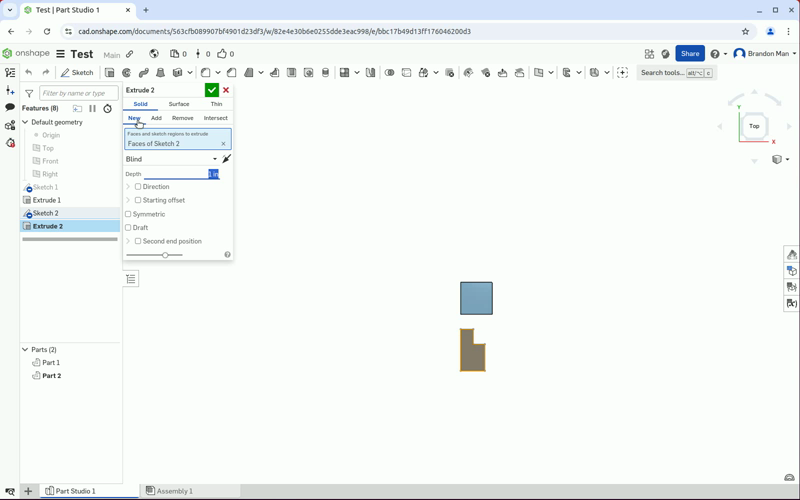
text(-0.241)
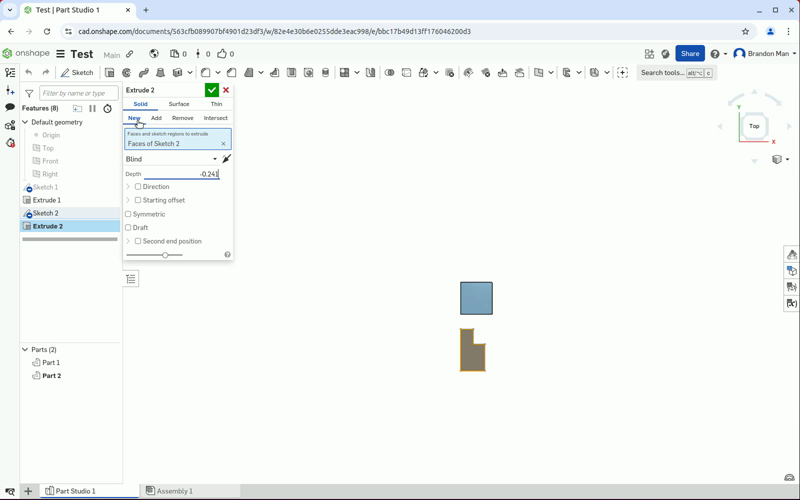
key(enter)
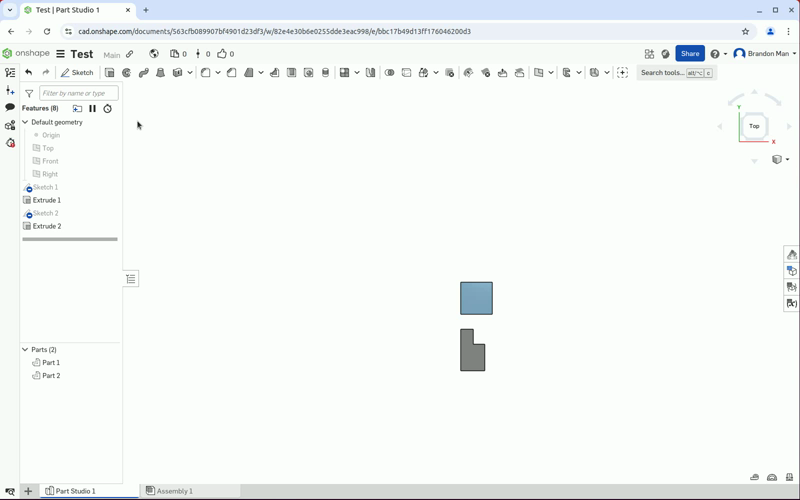
key(shift+h)
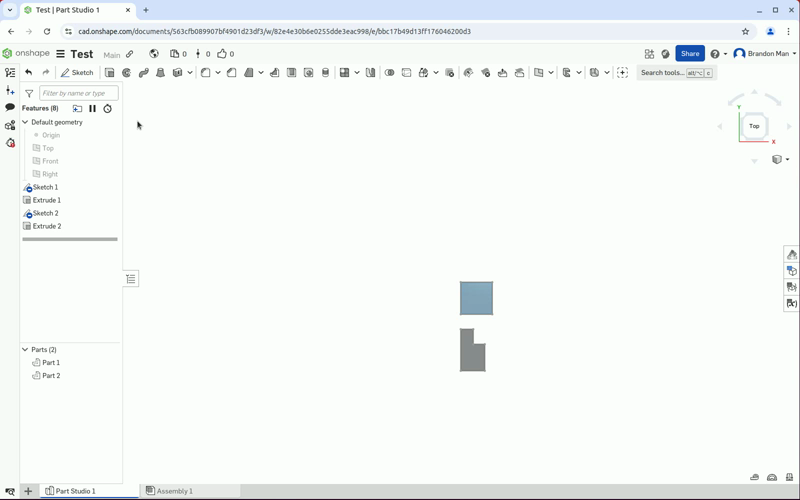
key(shift+h)
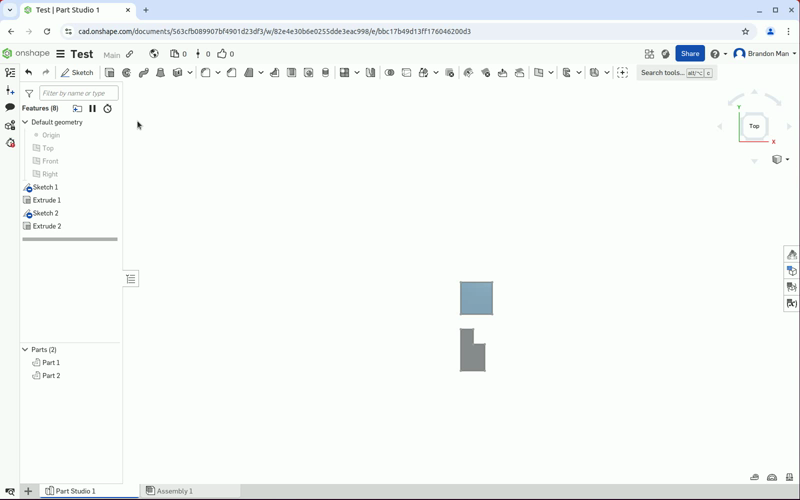
key(shift+7)
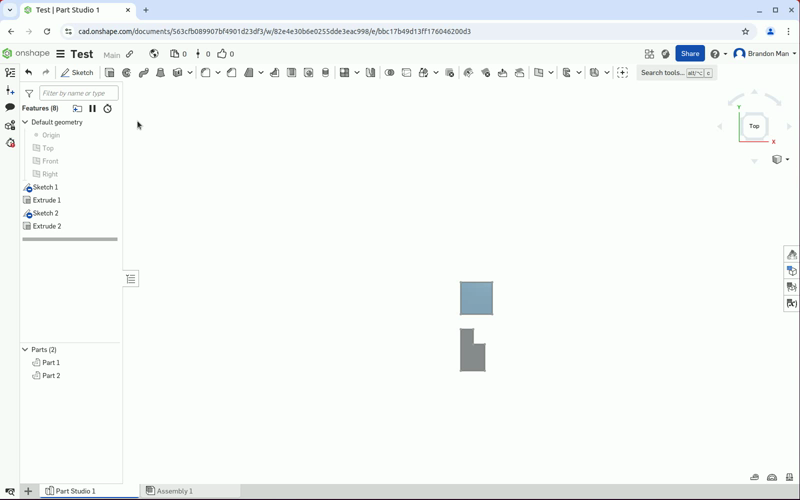
key(up, 3)
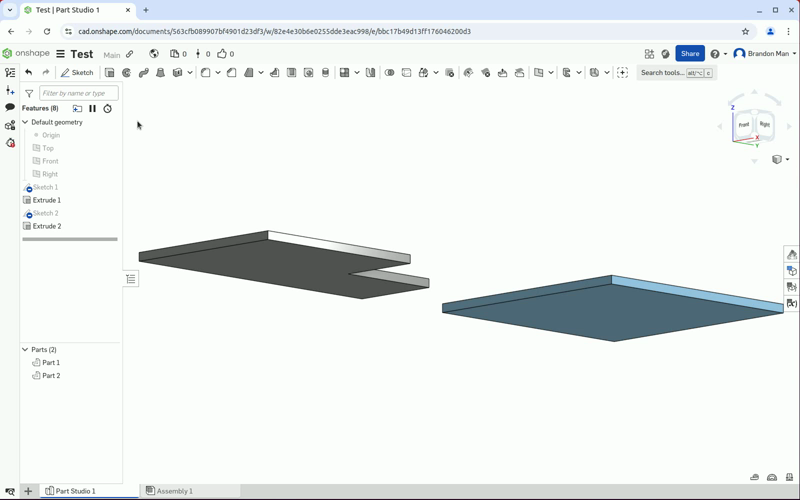
key(left, 3)
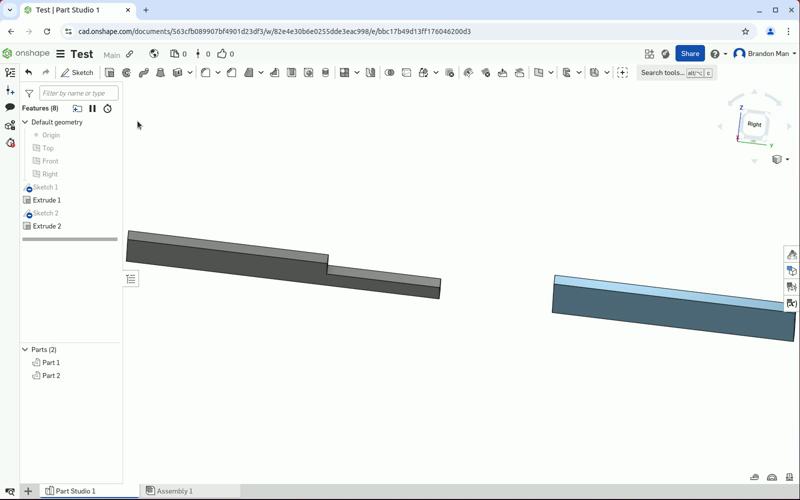
key(right, 3)
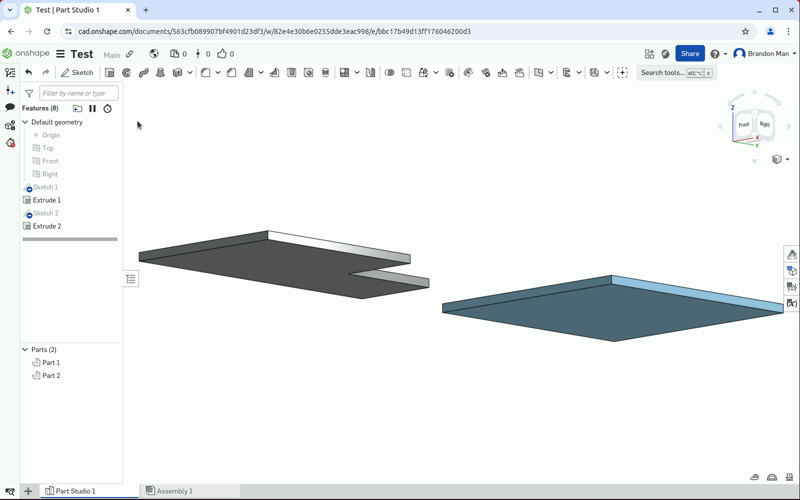
key(down, 3)
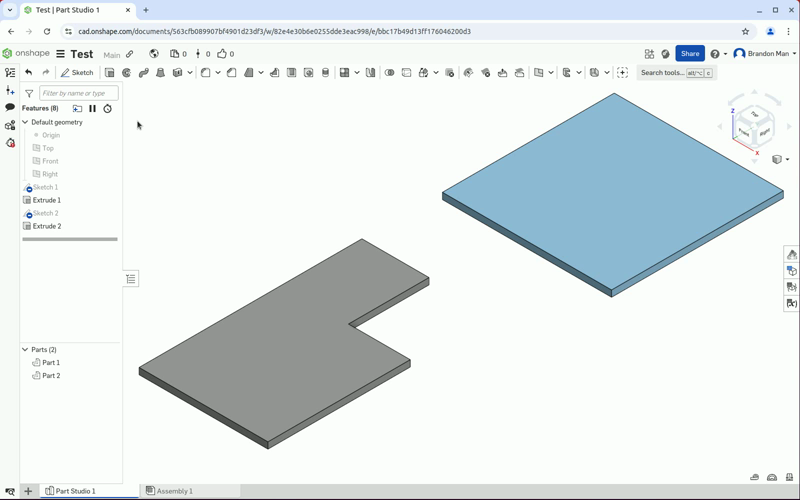
mouse_move(73, 189)
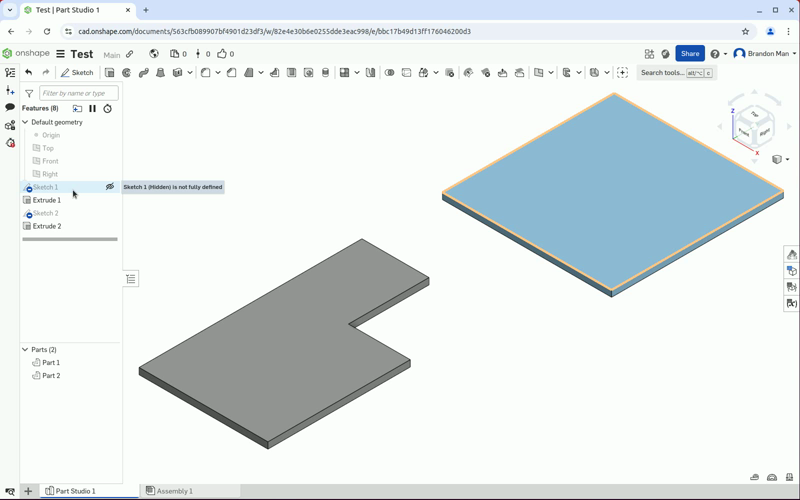
click(73, 189)